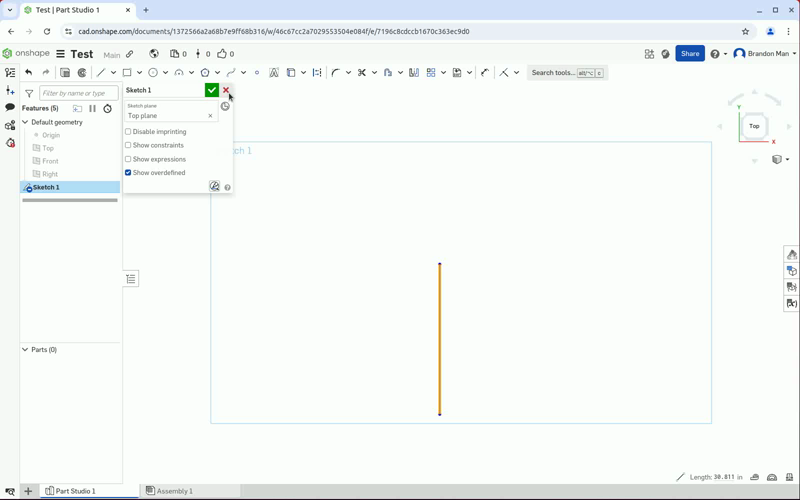
key(shift+h)
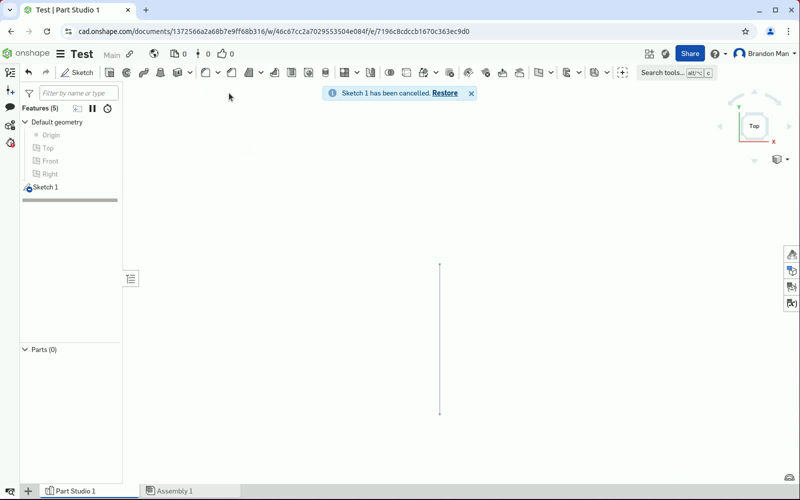
key(shift+s)
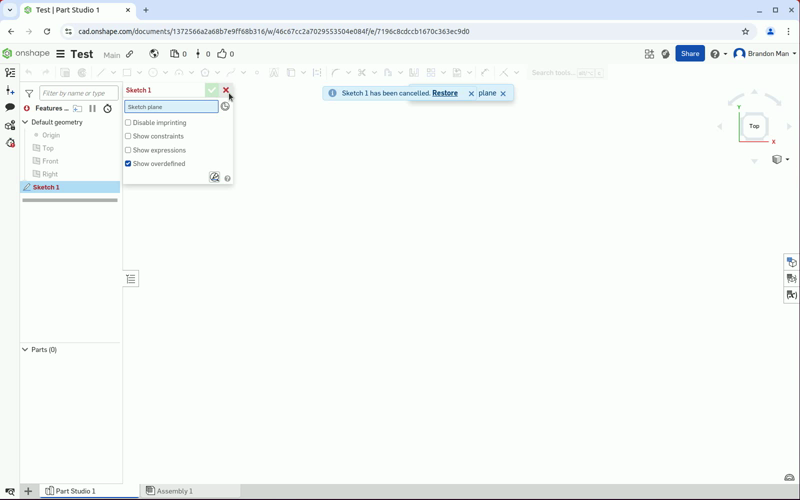
mouse_move(73, 150)
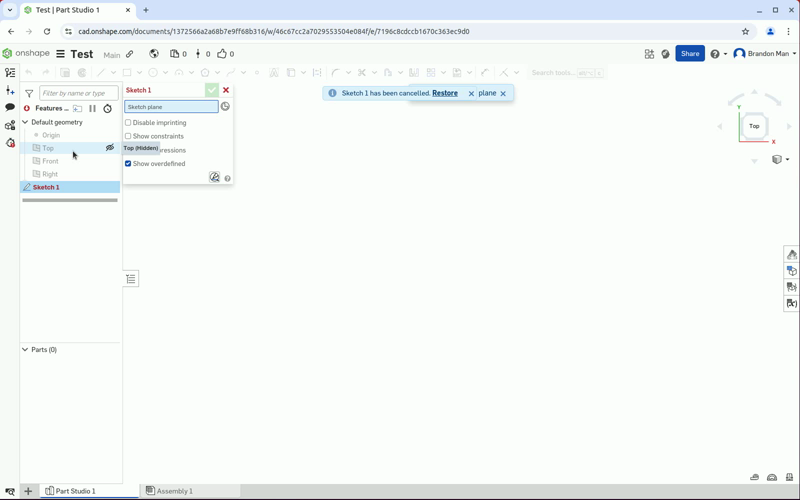
click(73, 150)
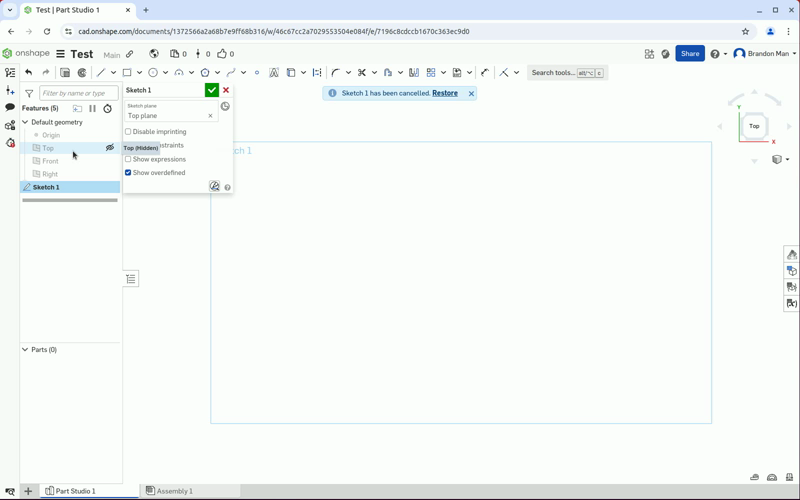
mouse_move(73, 352)
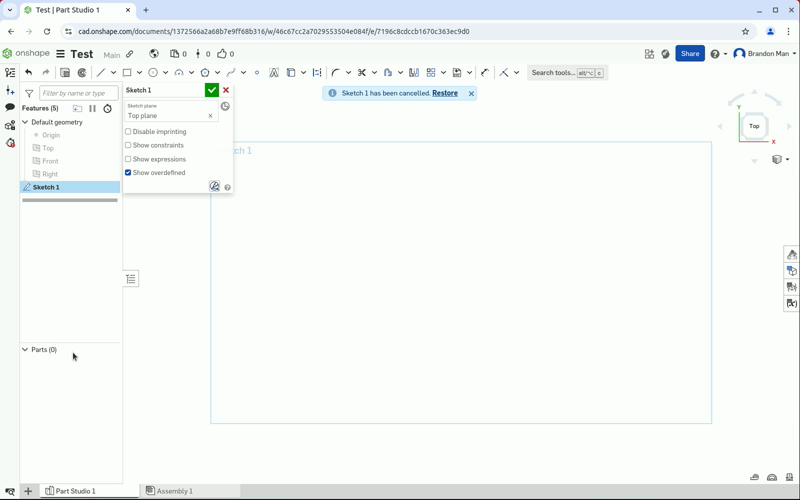
key(y)
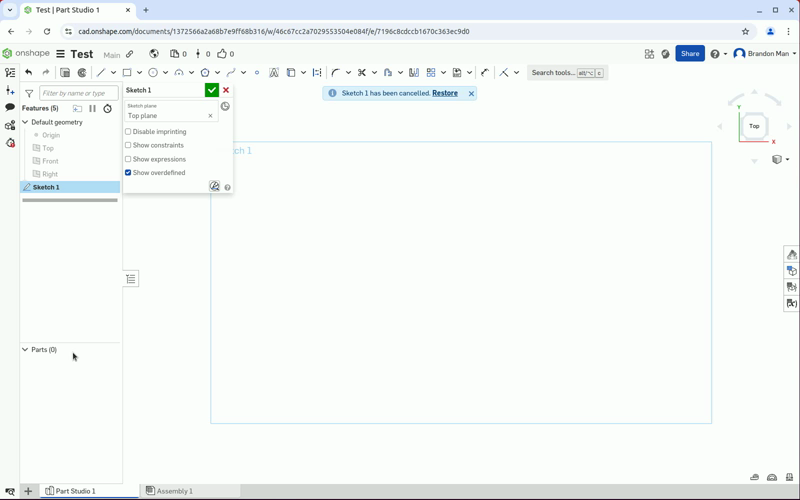
key(c)
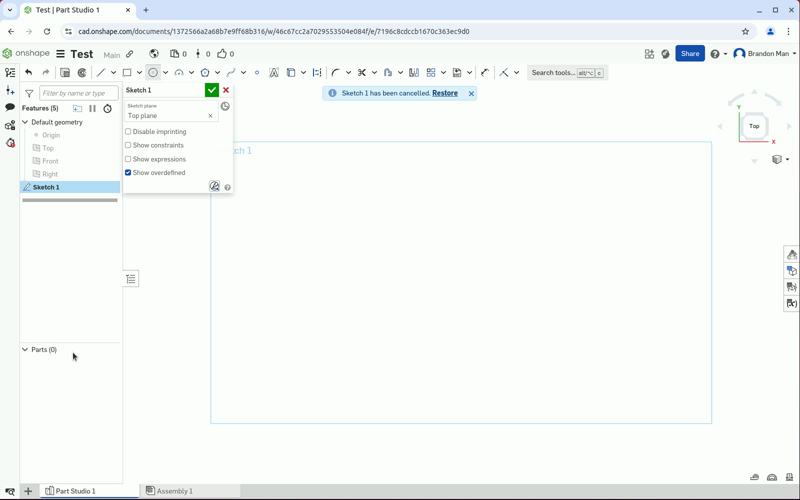
key_down(shift)
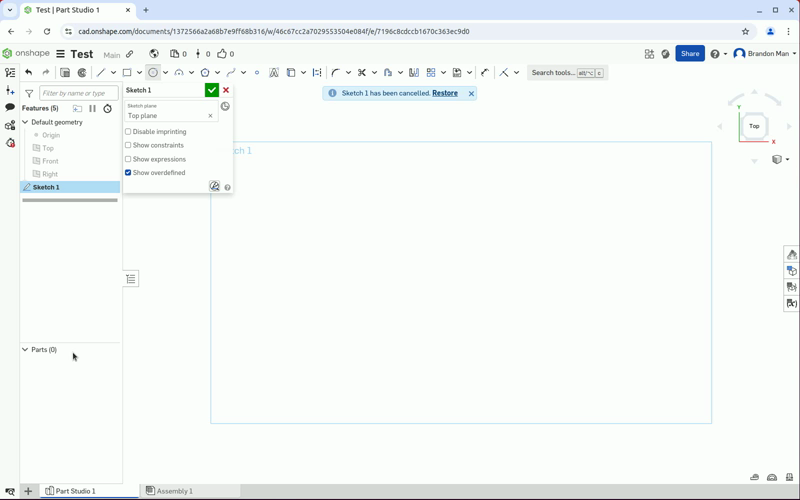
mouse_move(461, 282)
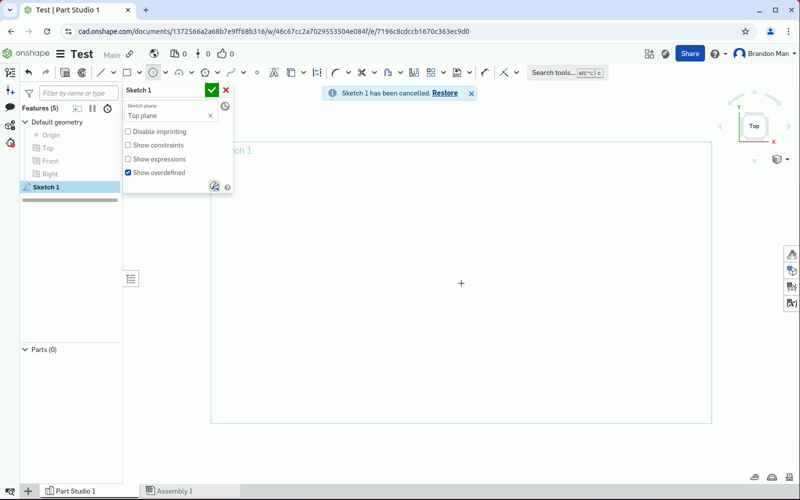
click(461, 282)
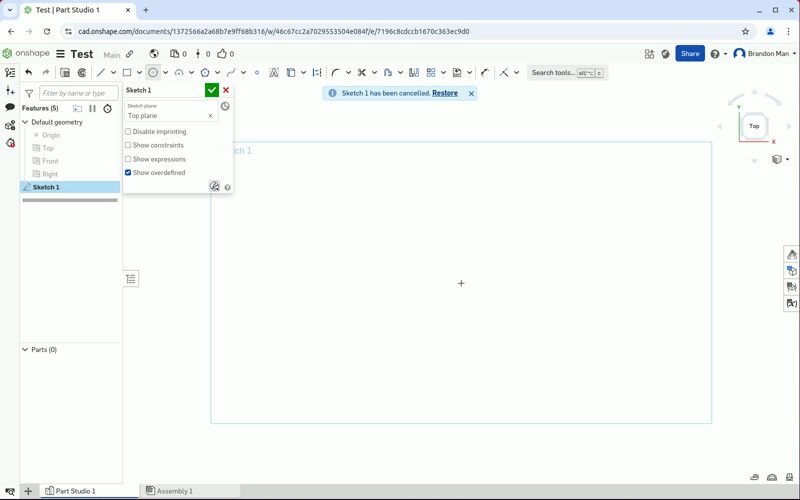
key_up(shift)
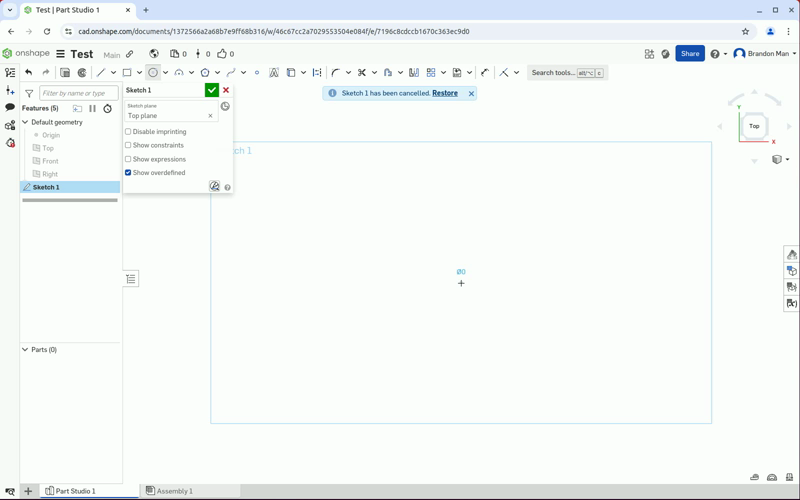
mouse_move(574, 282)
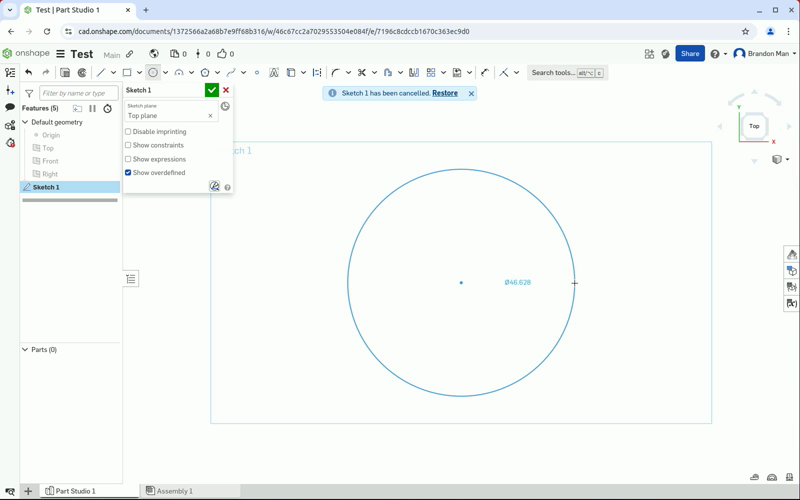
click(574, 282)
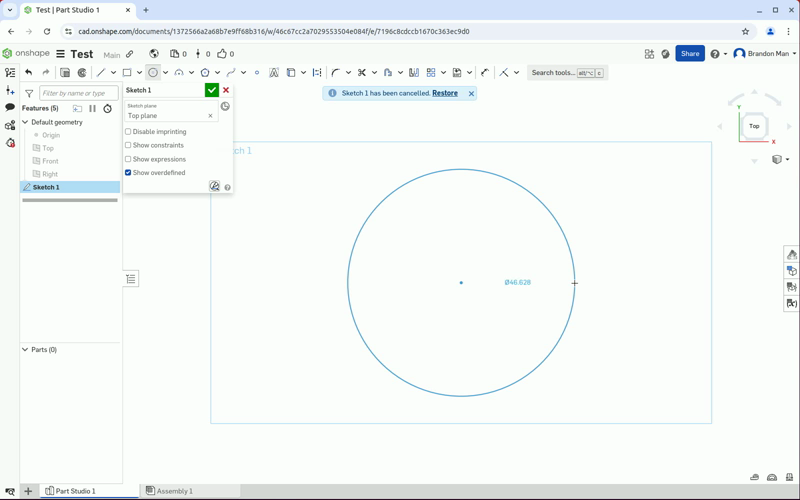
key(esc)
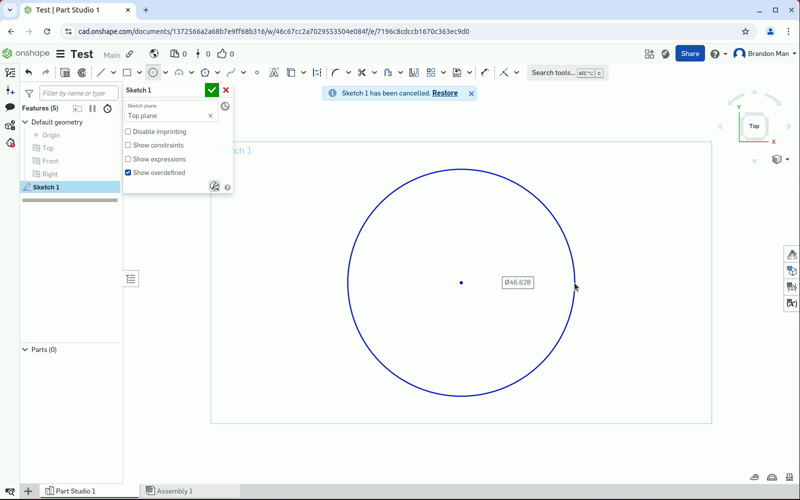
mouse_move(483, 249)
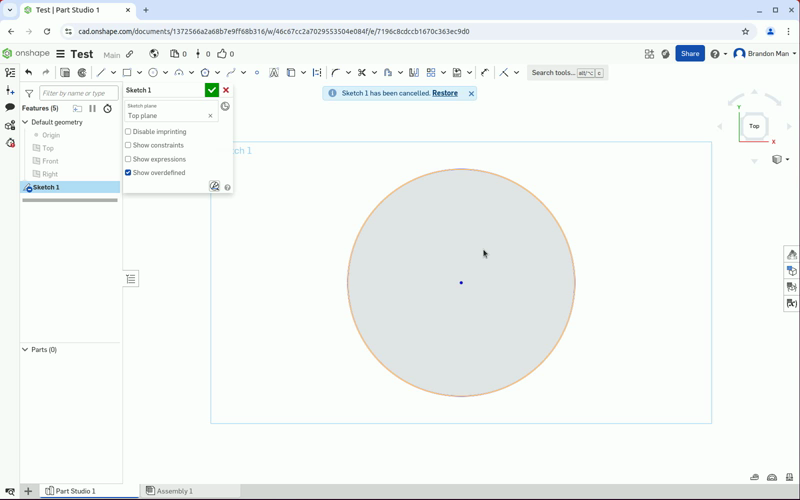
click(483, 249)
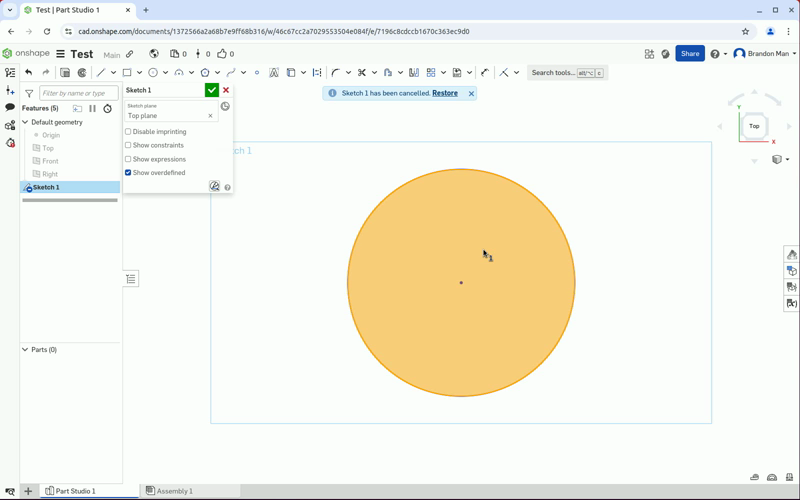
mouse_move(73, 352)
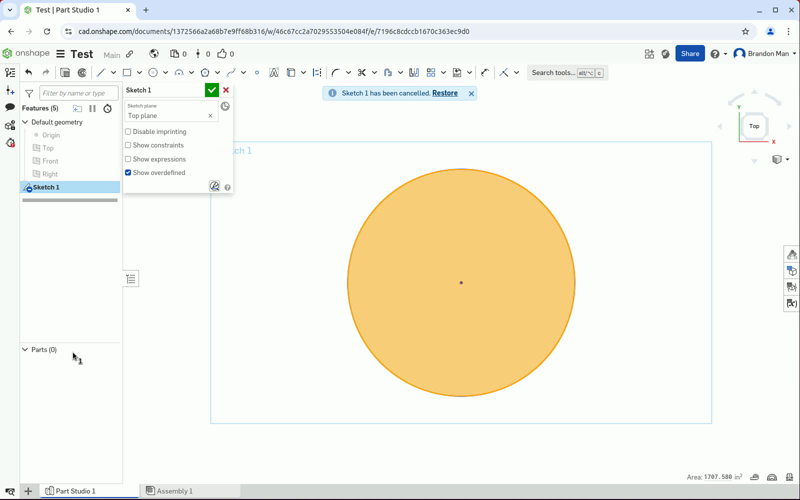
key(shift+y)
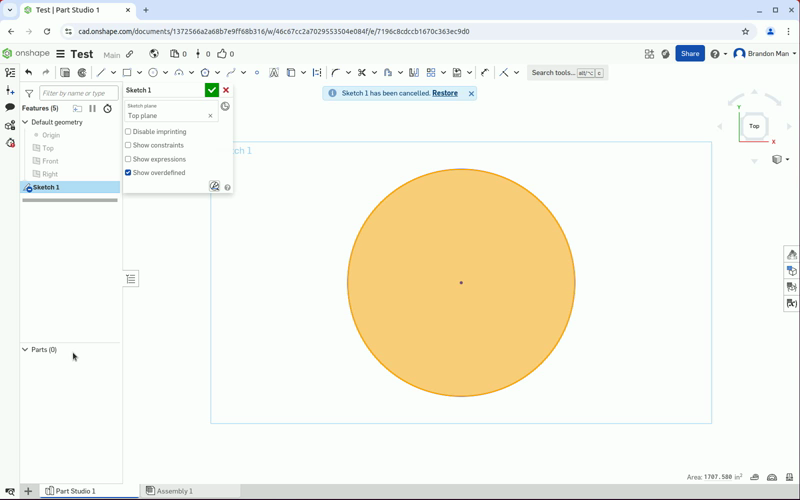
key(shift+e)
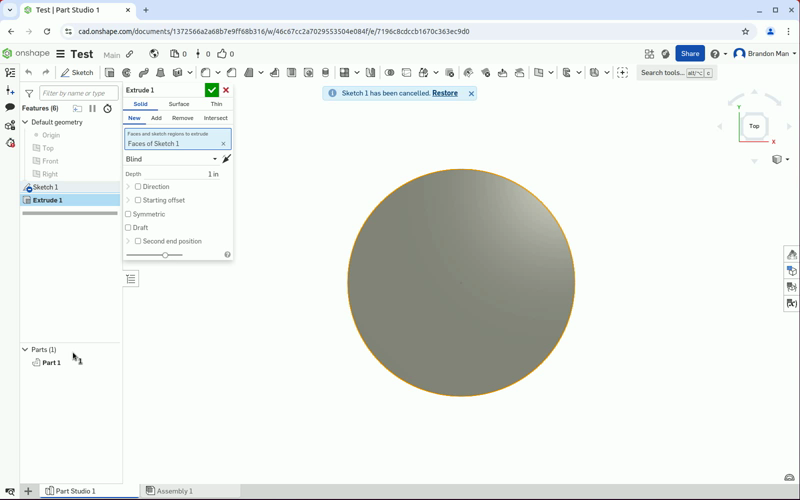
mouse_move(143, 106)
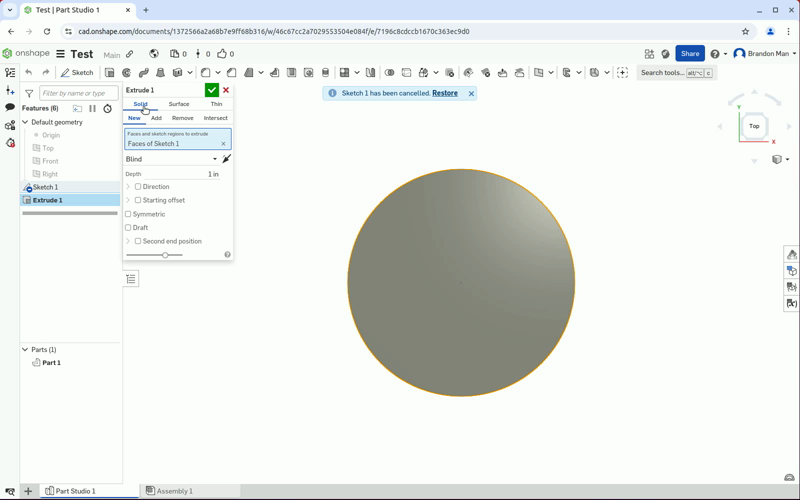
click(143, 106)
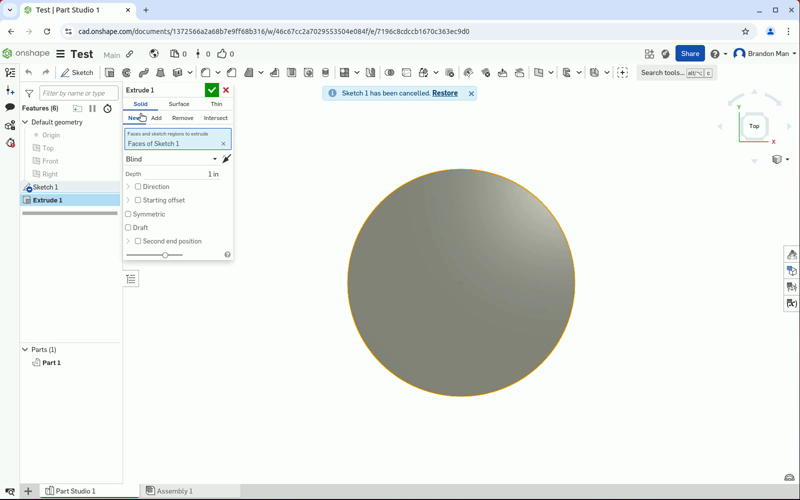
mouse_move(137, 120)
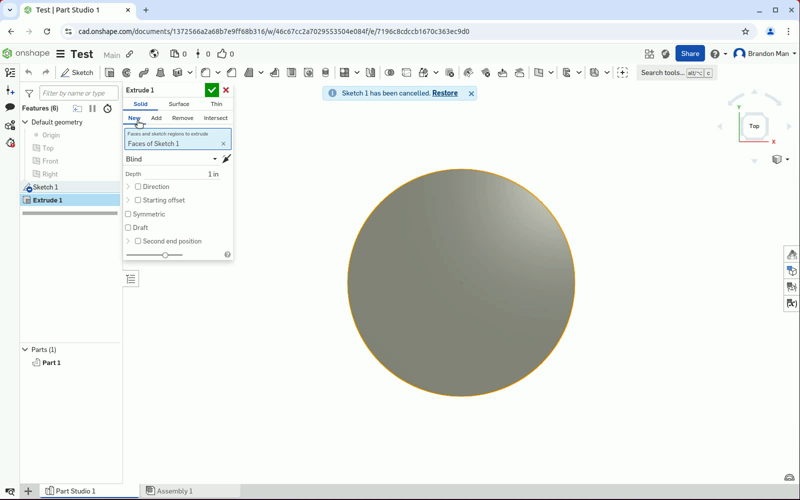
click(137, 120)
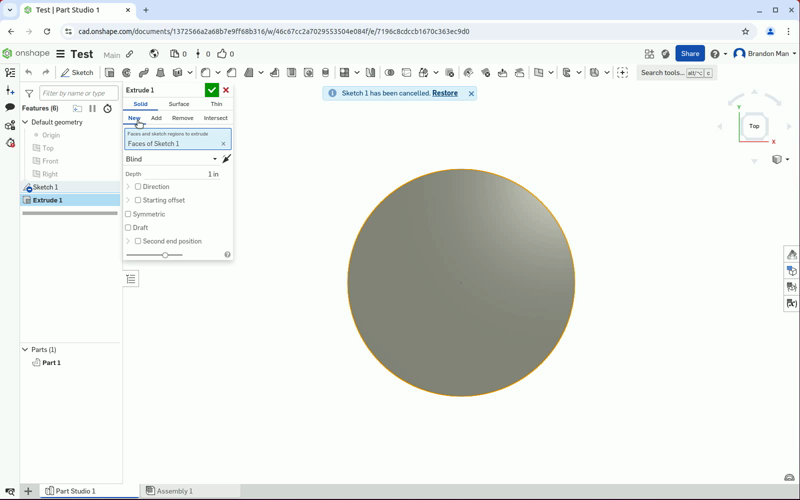
key(tab, 4)
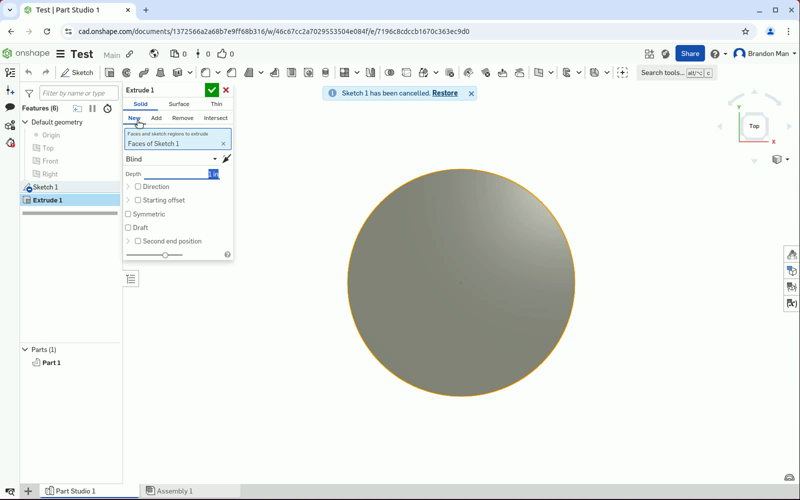
text(2.407)
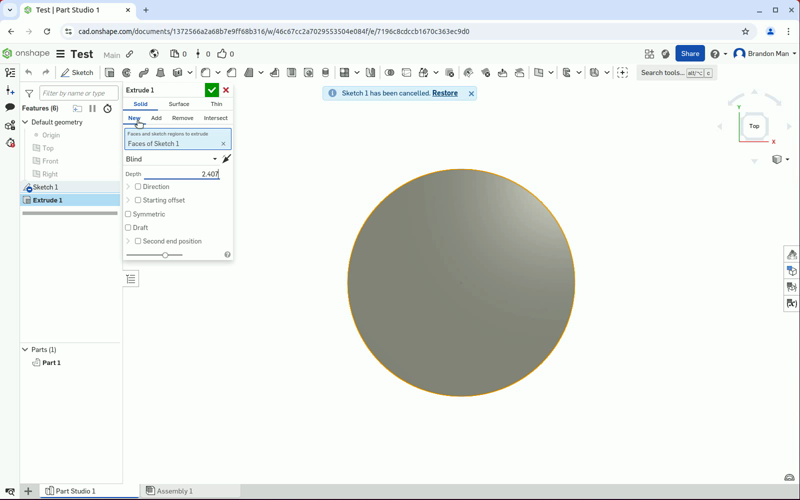
key(enter)
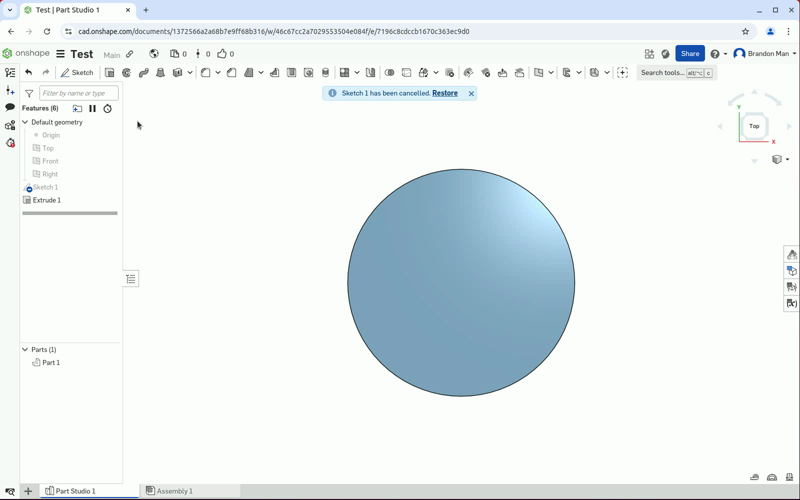
key(shift+h)
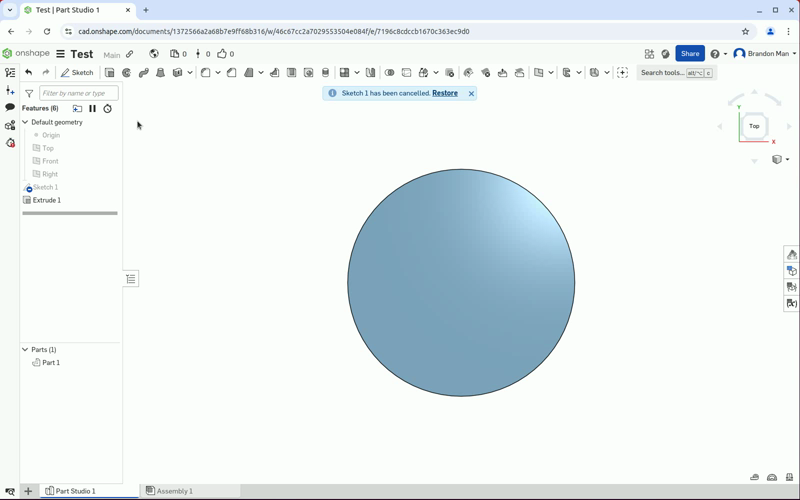
key(shift+h)
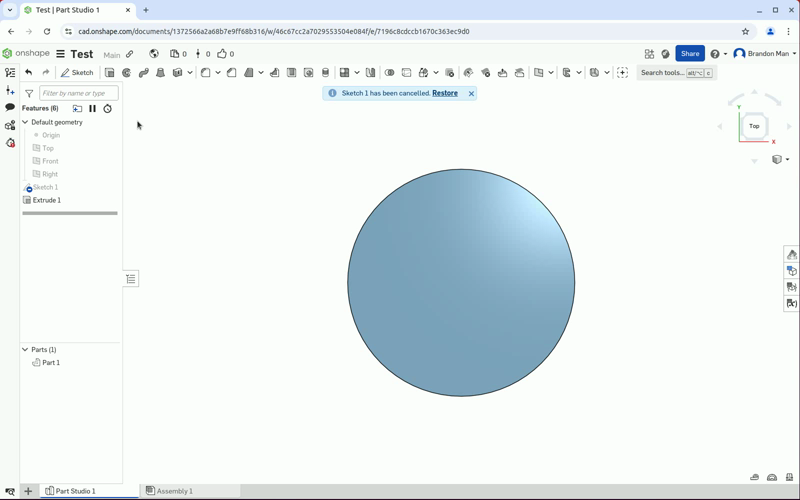
mouse_move(73, 189)
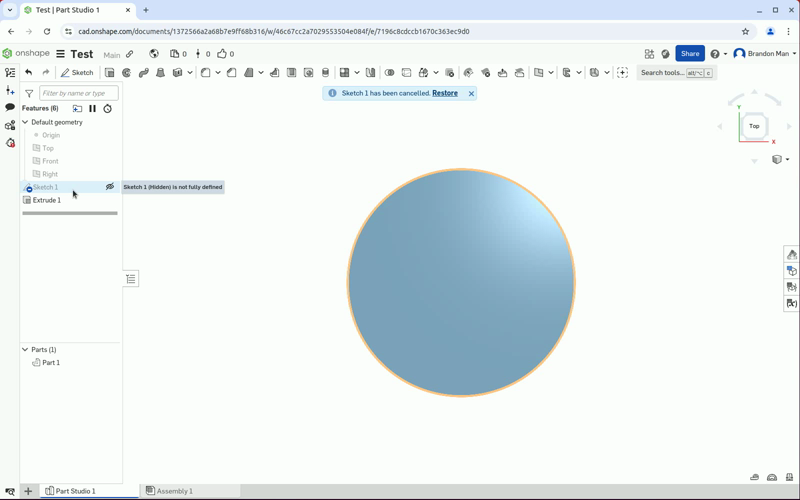
click(73, 189)
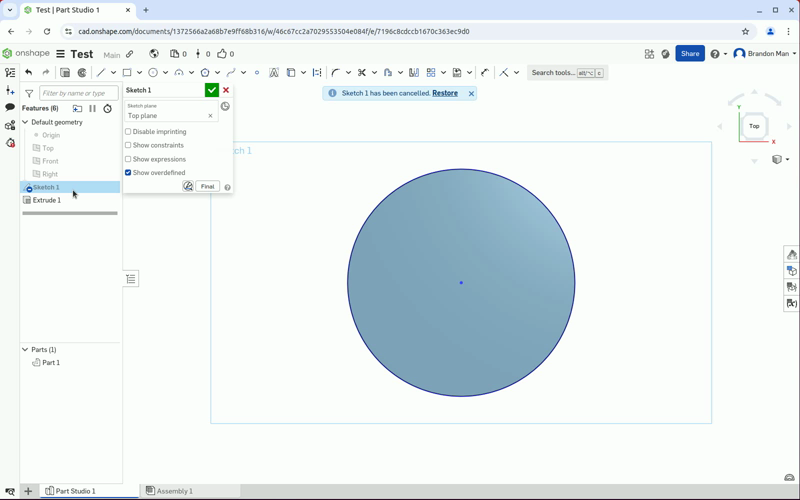
mouse_move(229, 92)
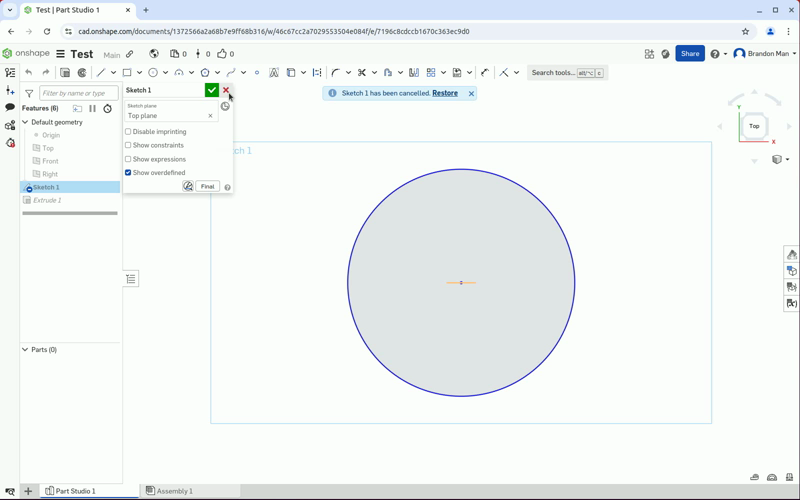
click(229, 92)
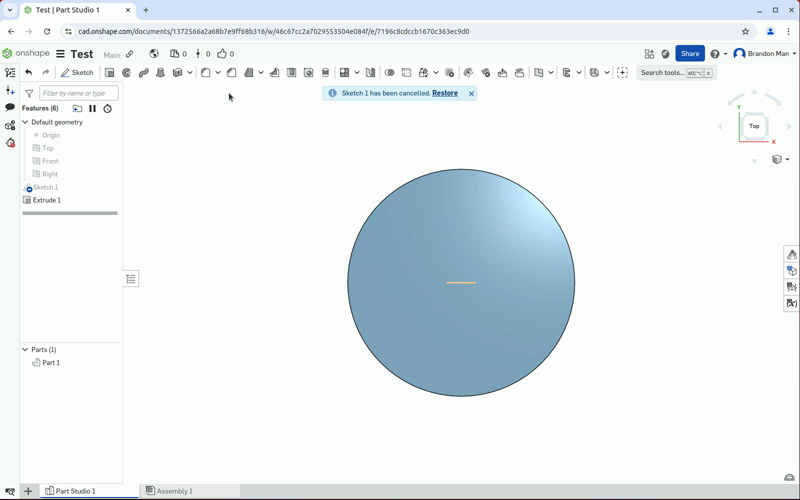
mouse_move(541, 75)
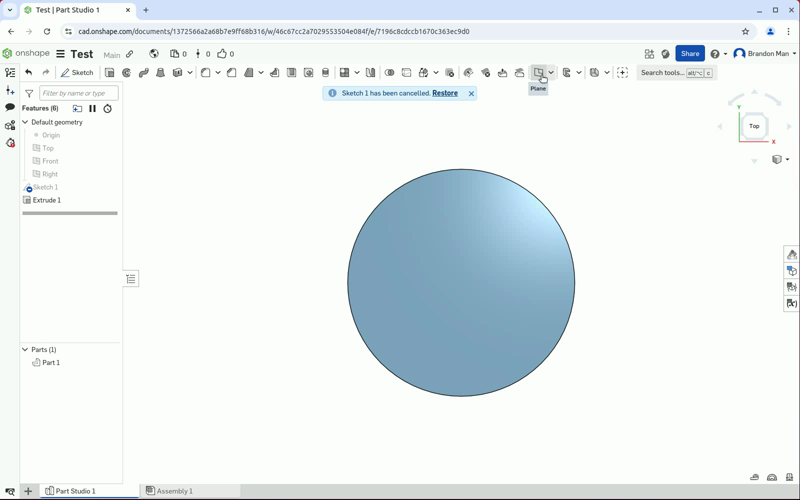
click(541, 75)
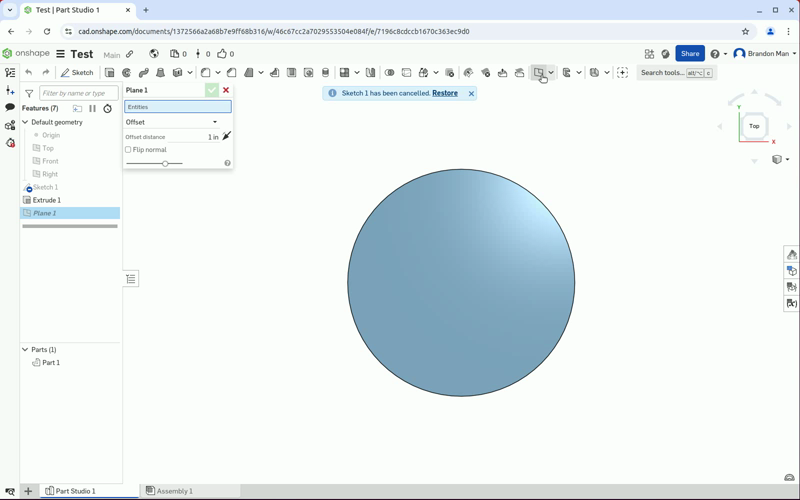
mouse_move(73, 150)
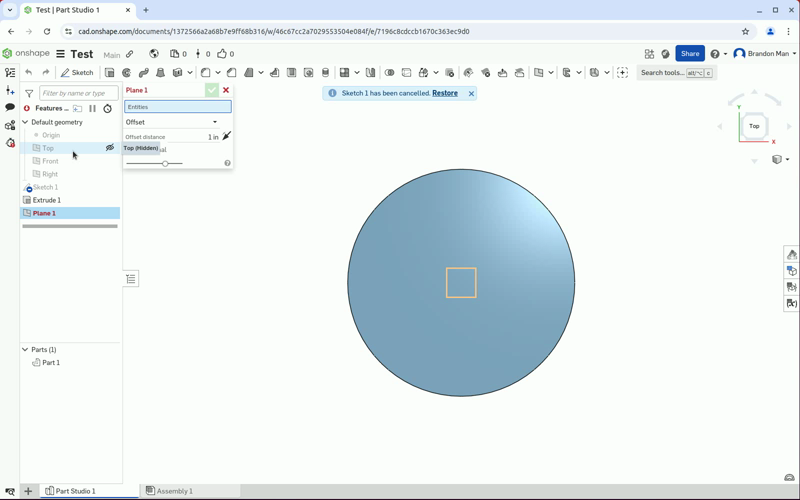
click(73, 150)
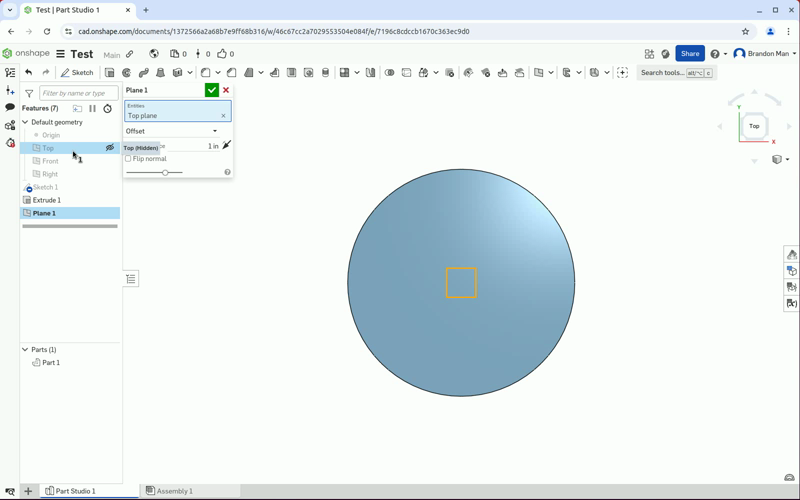
key(tab, 2)
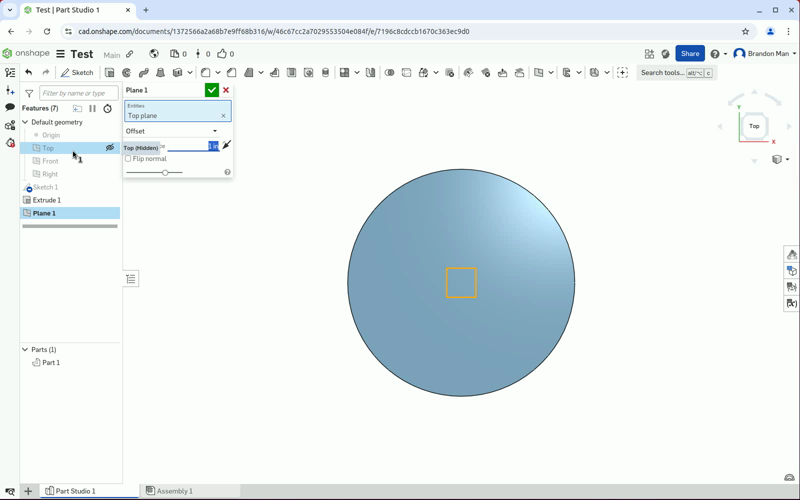
text(2.403)
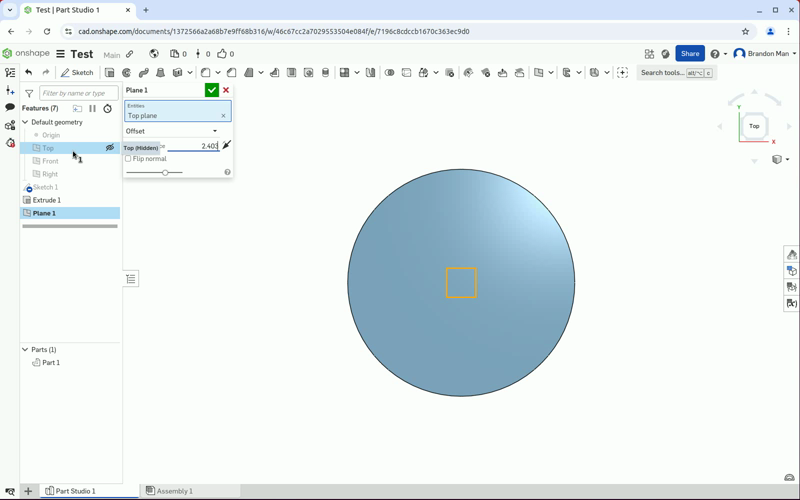
key(enter, 2)
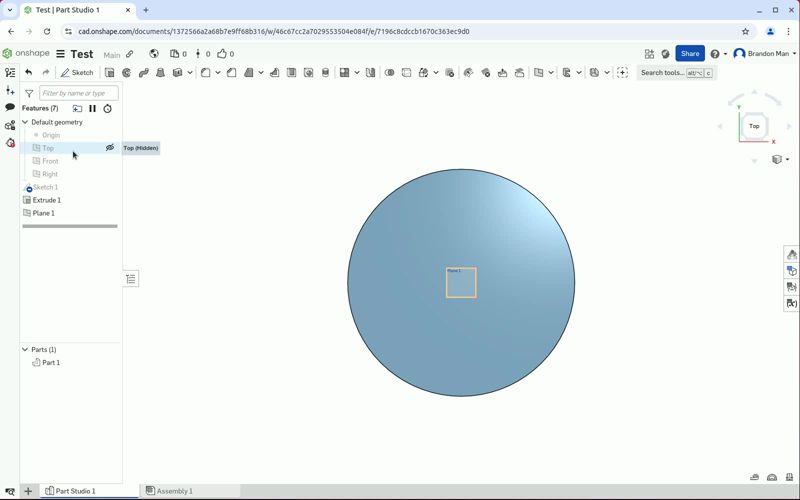
key(shift+s)
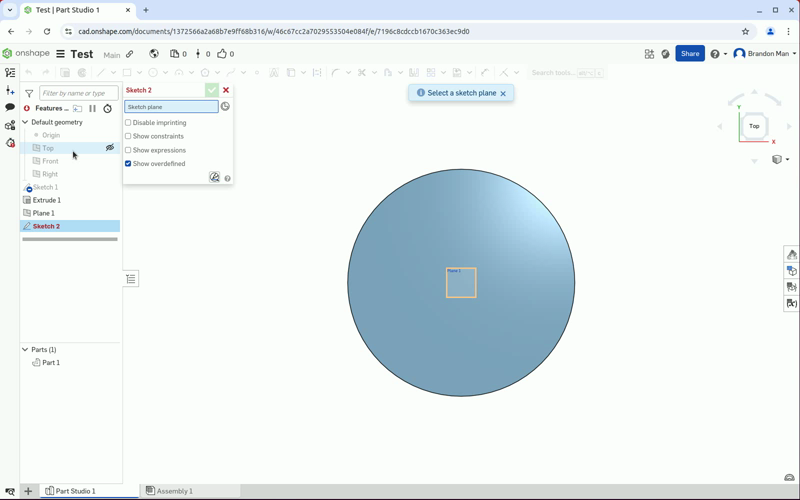
mouse_move(73, 215)
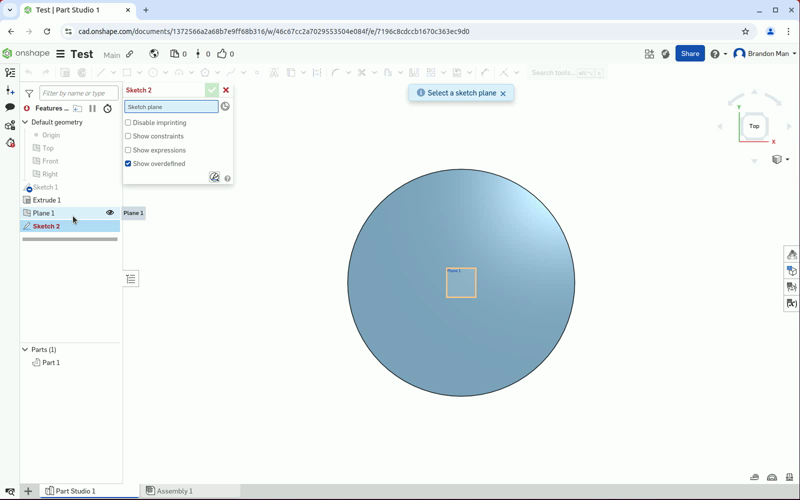
click(73, 215)
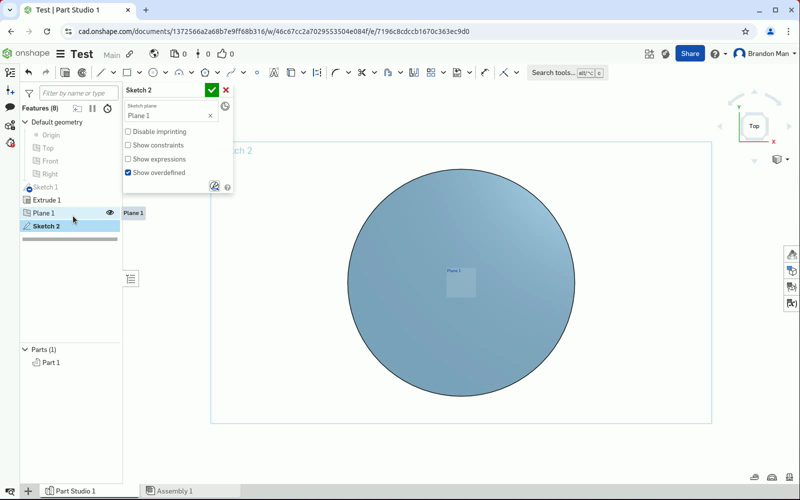
mouse_move(73, 352)
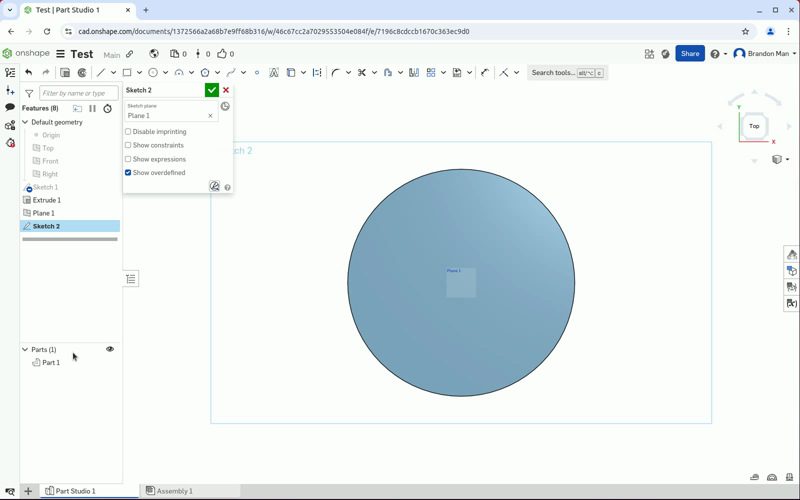
key(y)
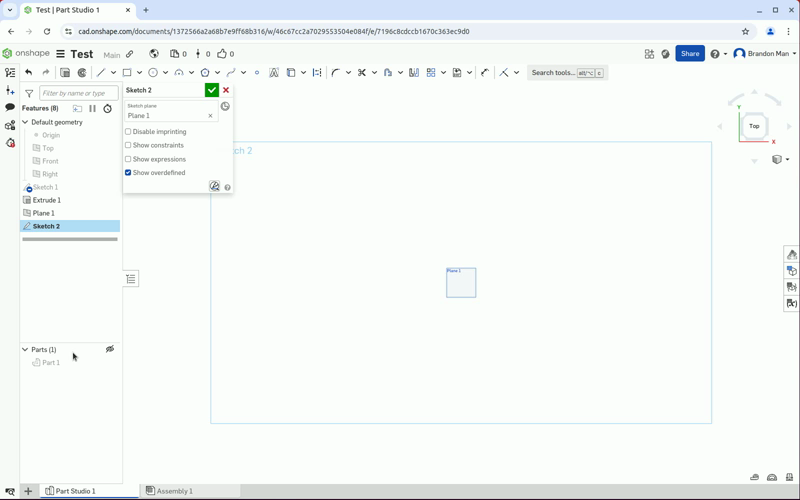
key(c)
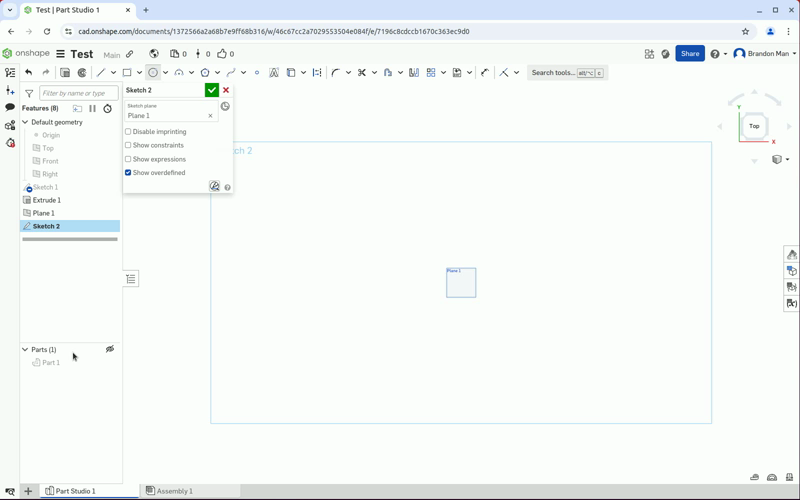
key_down(shift)
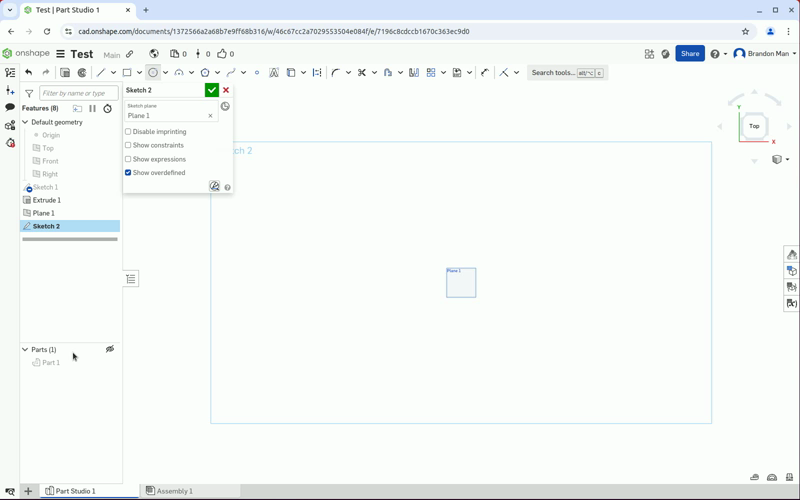
mouse_move(434, 282)
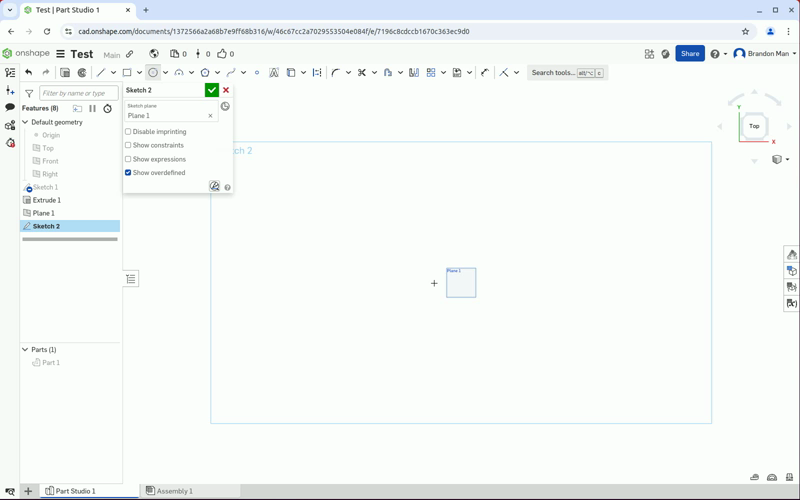
click(434, 282)
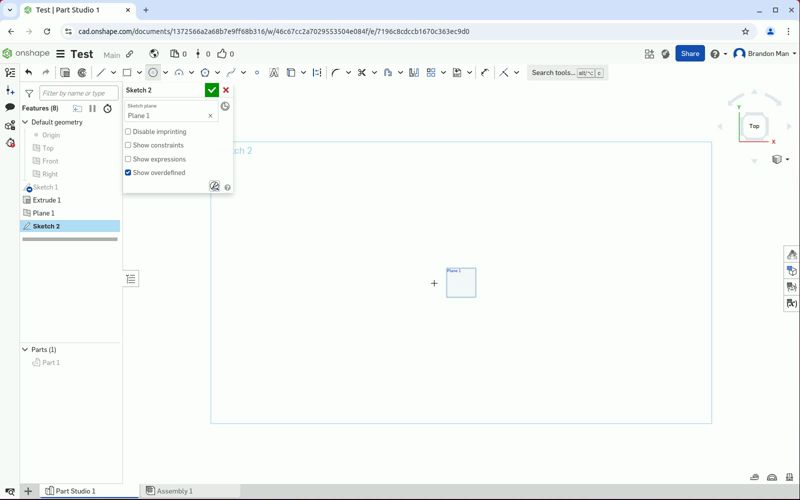
key_up(shift)
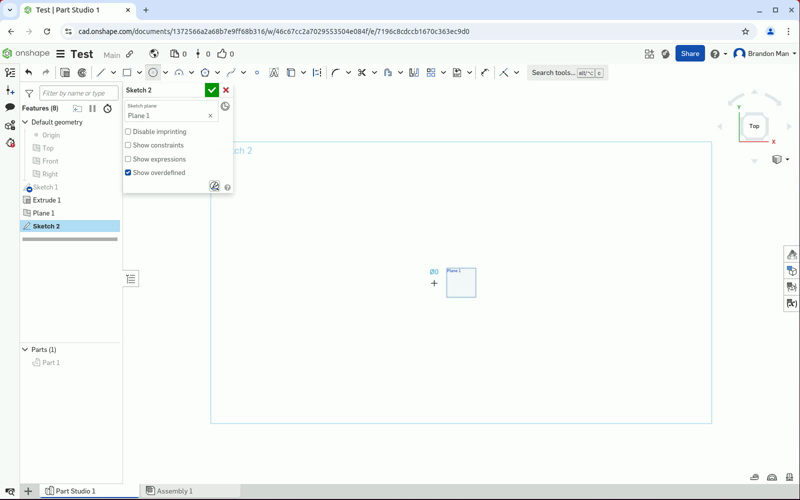
mouse_move(440, 282)
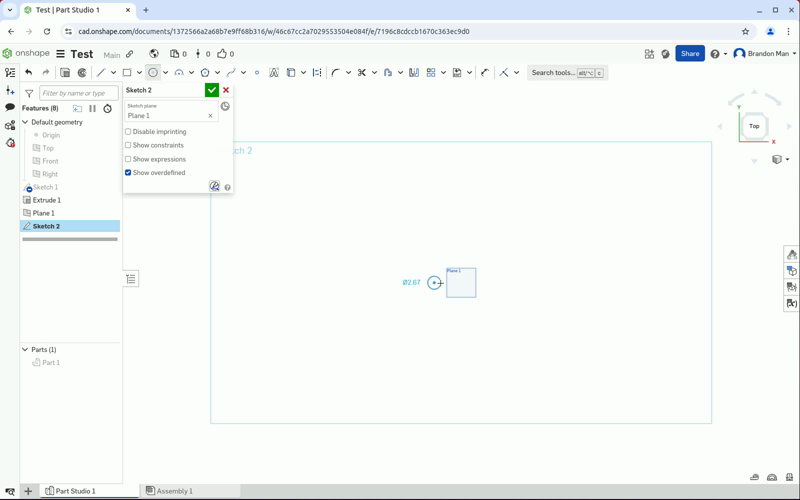
click(440, 282)
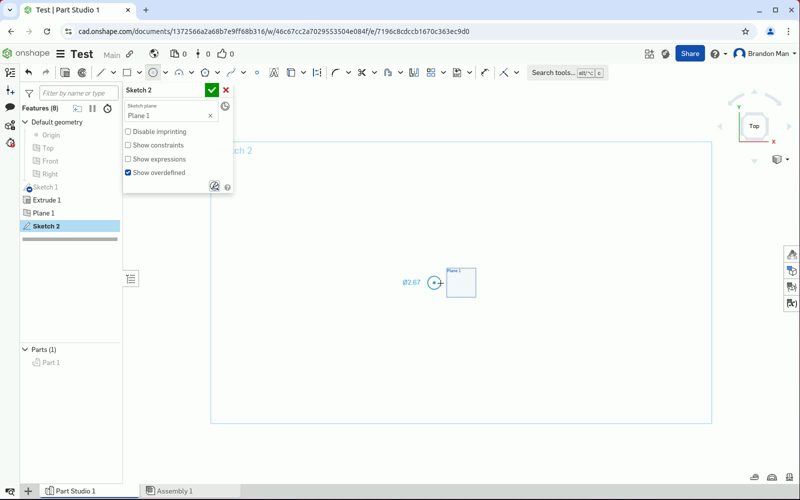
key(esc)
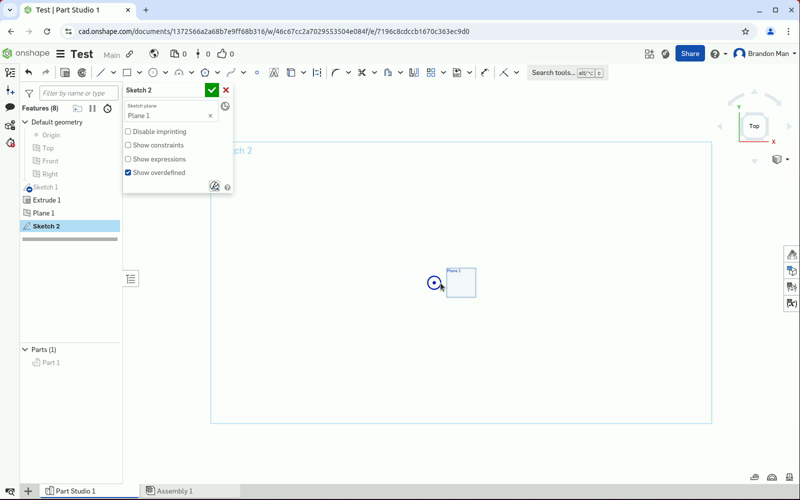
mouse_move(436, 277)
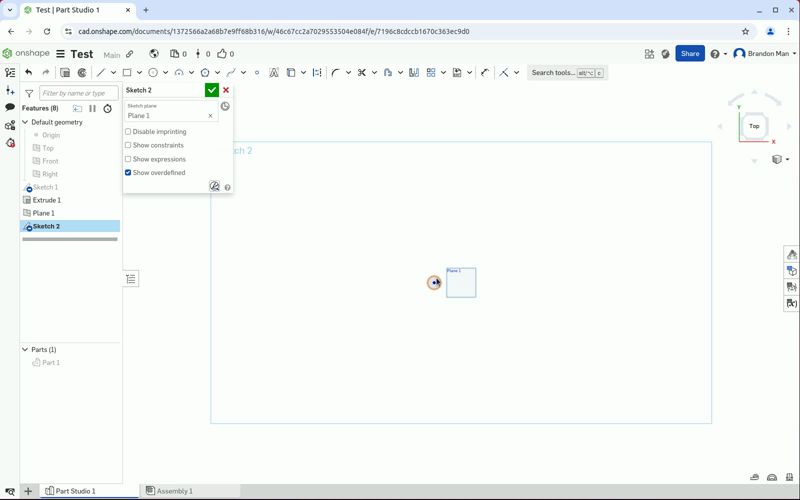
scroll(6)
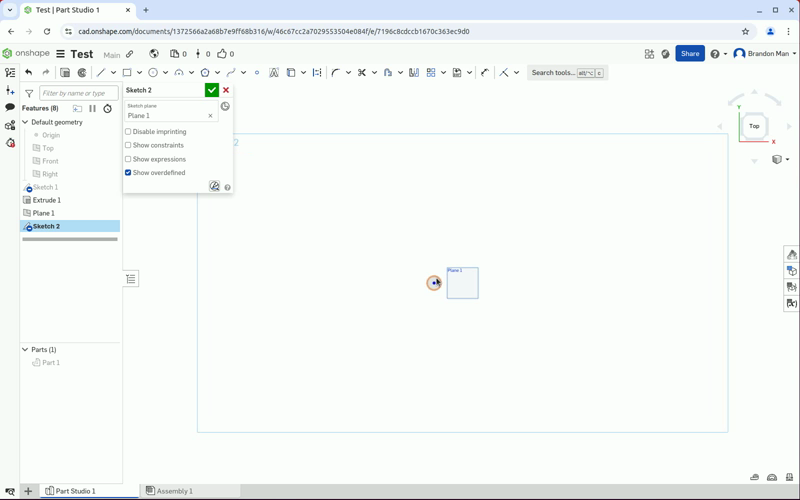
scroll(6)
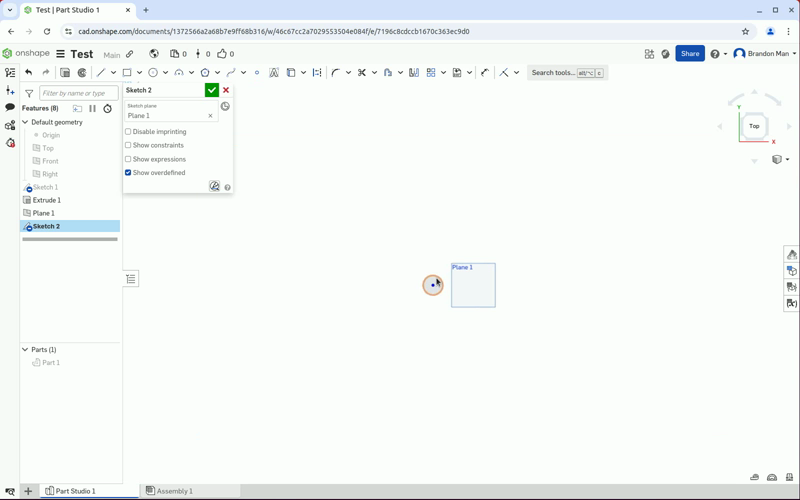
scroll(6)
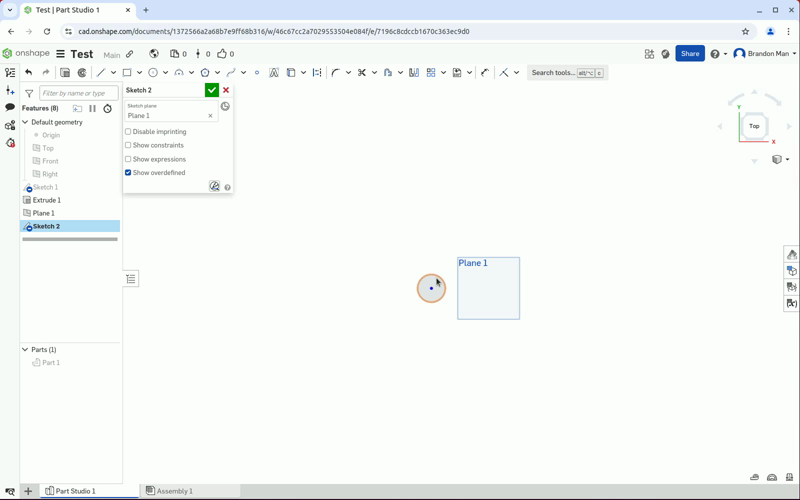
scroll(6)
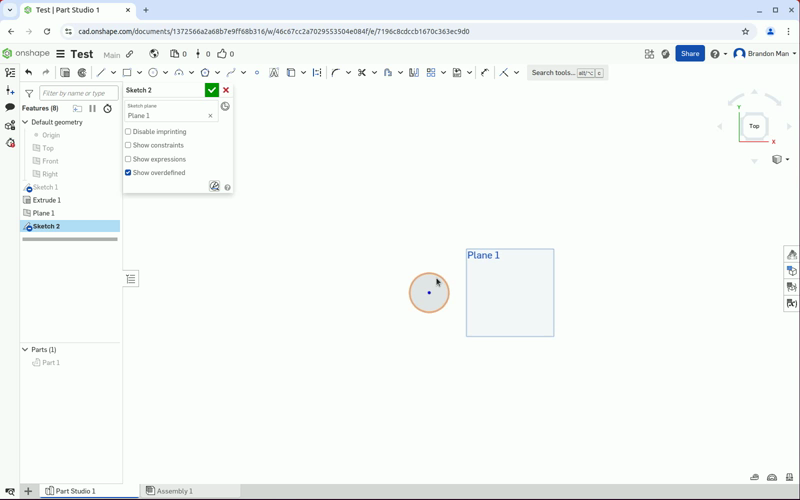
scroll(6)
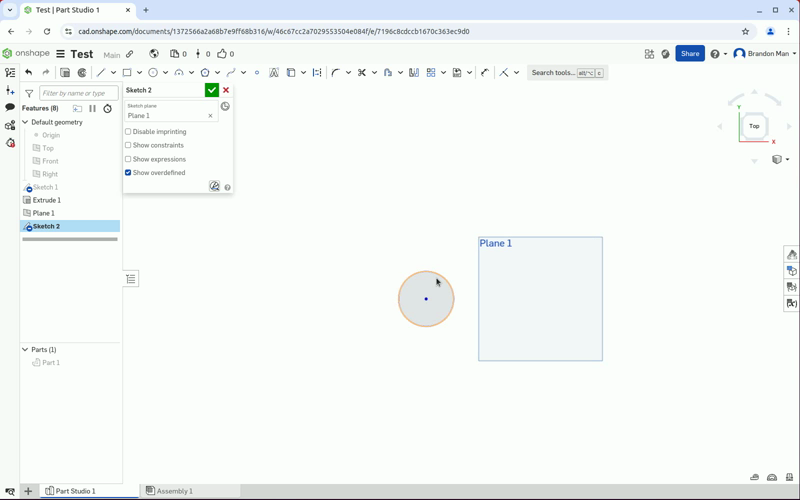
scroll(6)
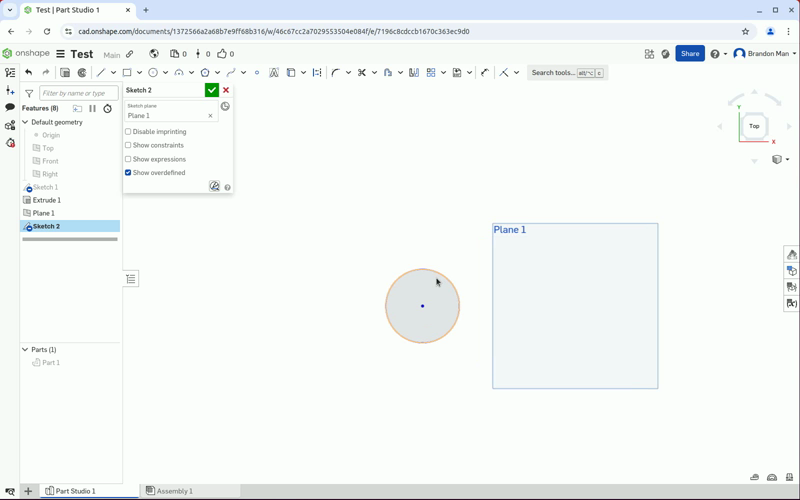
scroll(6)
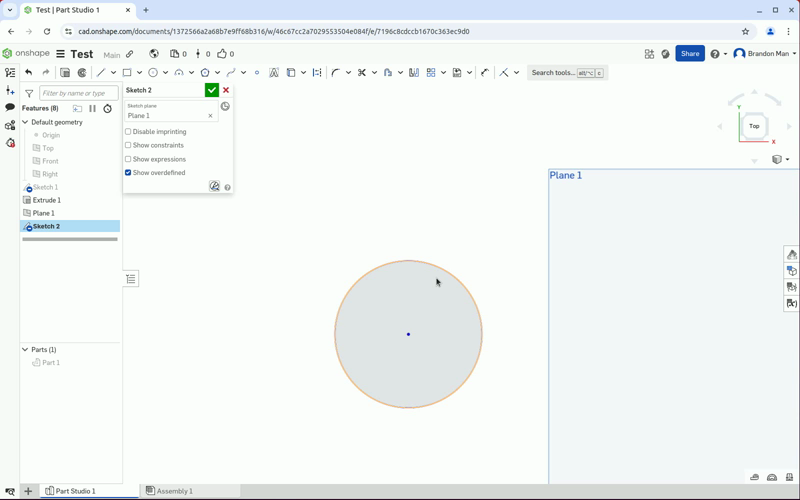
click(436, 277)
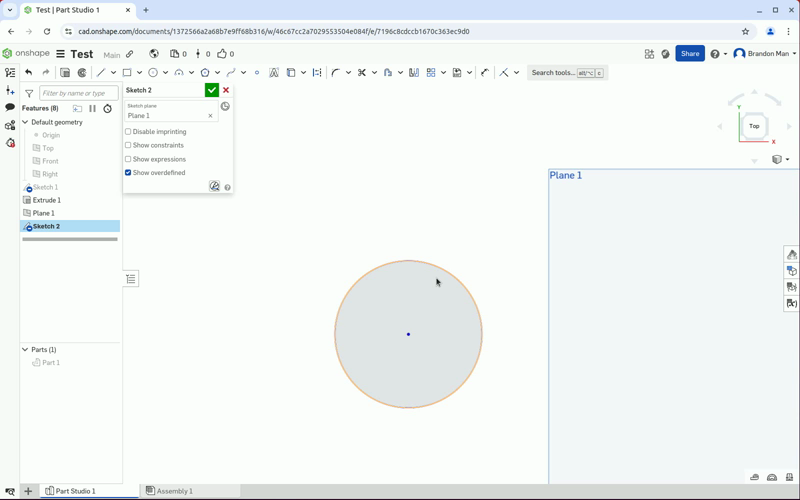
scroll(-6)
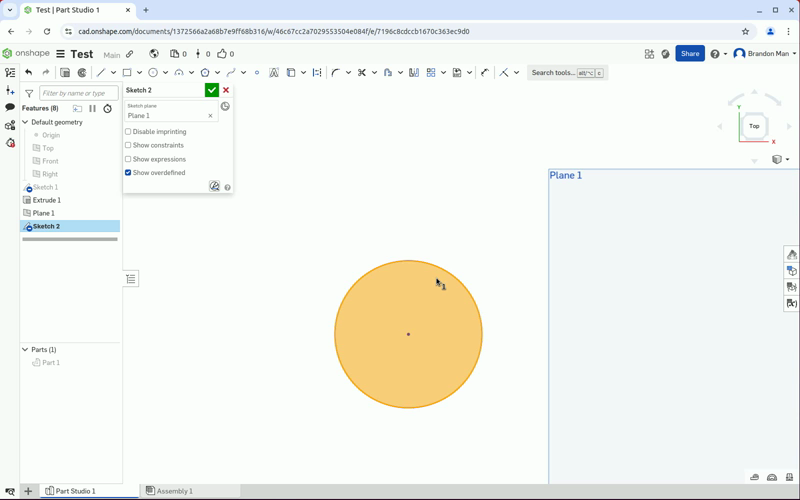
scroll(-6)
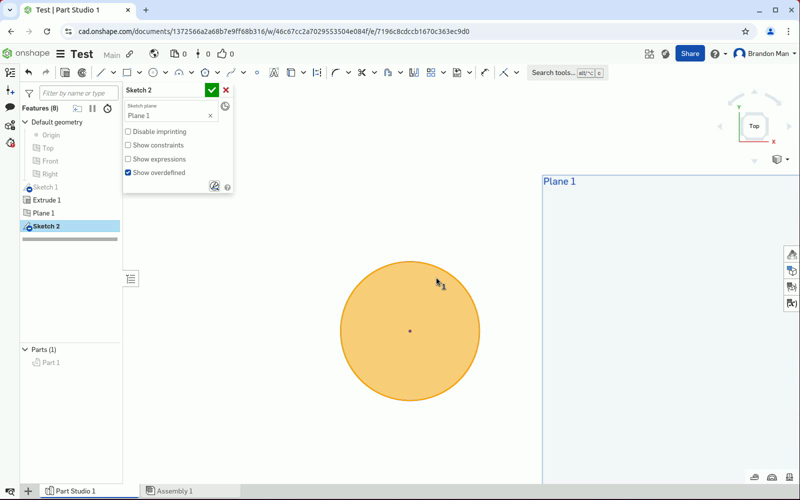
scroll(-6)
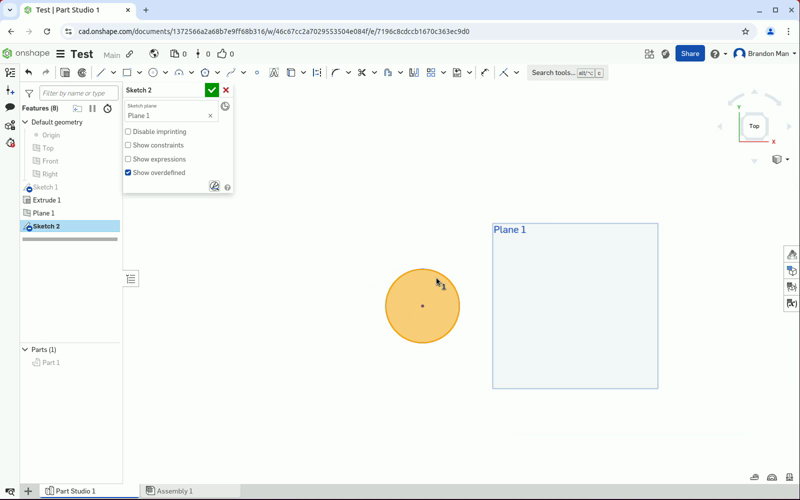
scroll(-6)
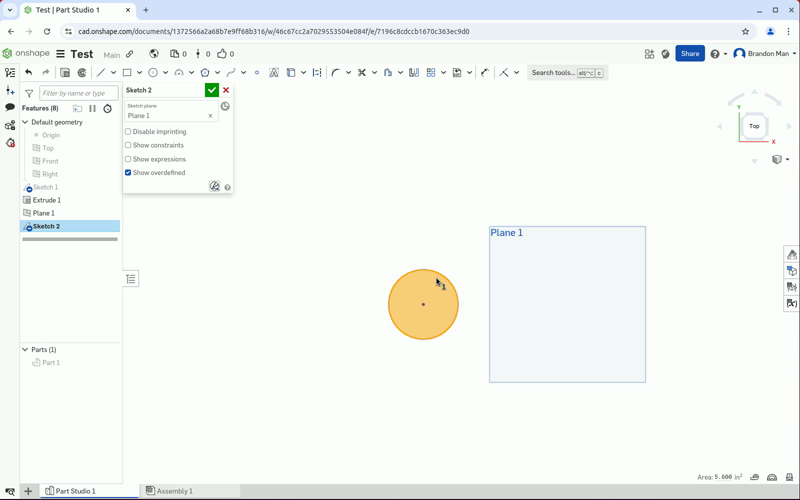
scroll(-6)
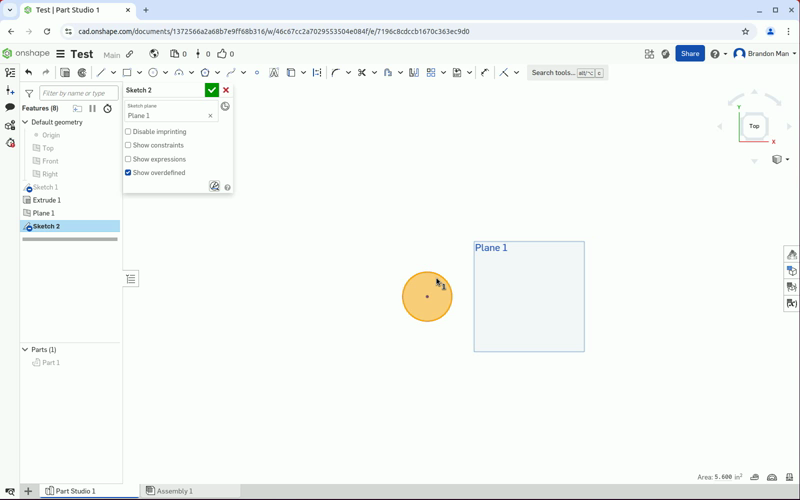
scroll(-6)
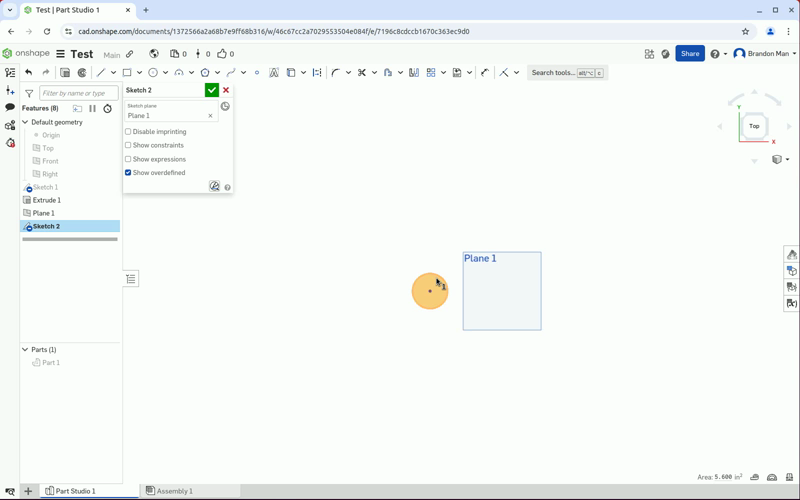
scroll(-6)
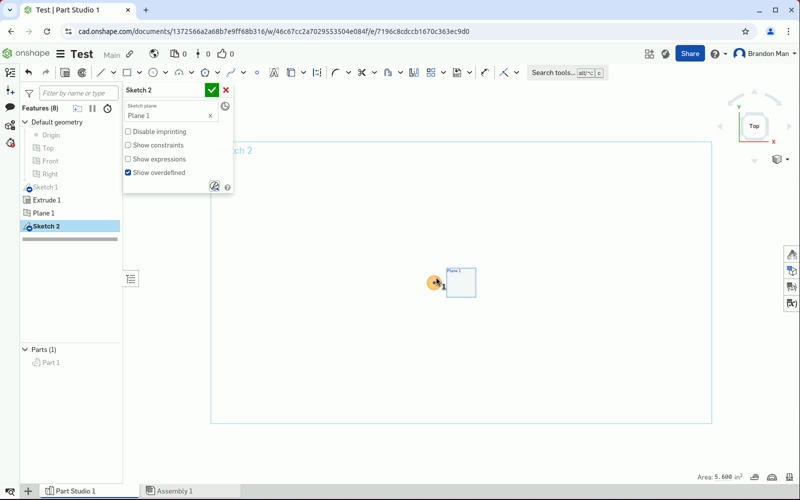
mouse_move(73, 352)
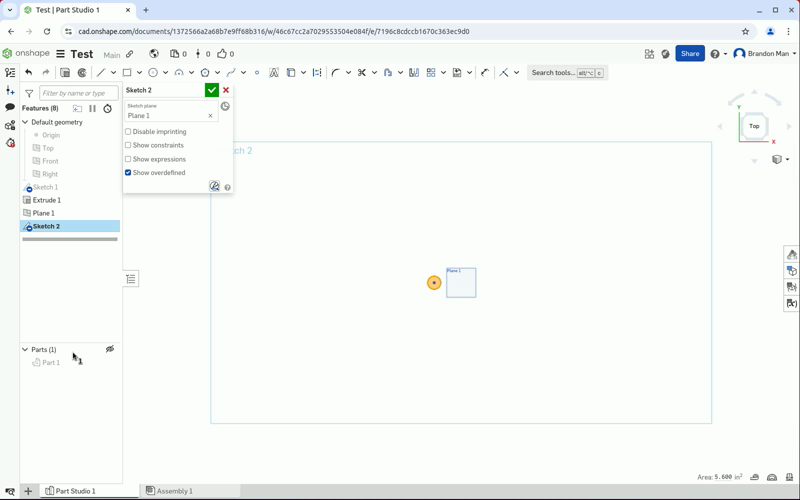
key(shift+y)
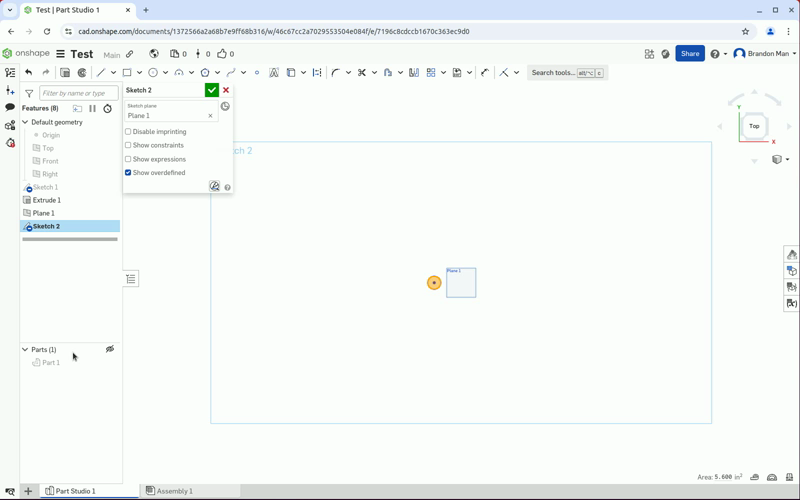
key(shift+e)
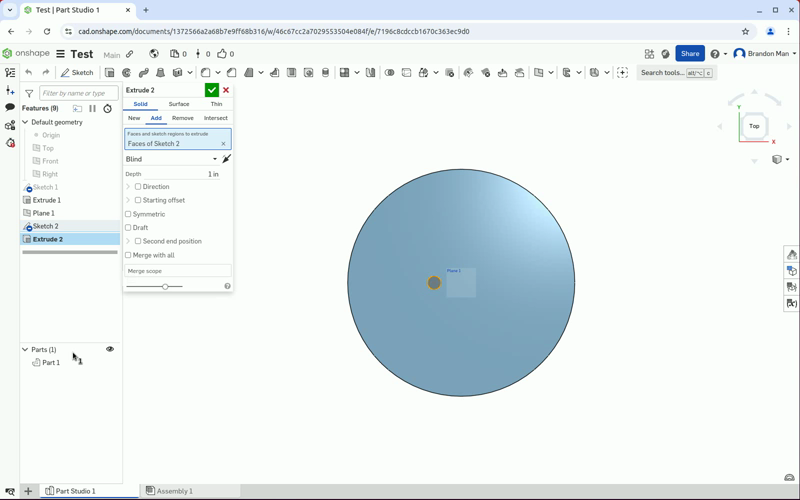
mouse_move(143, 106)
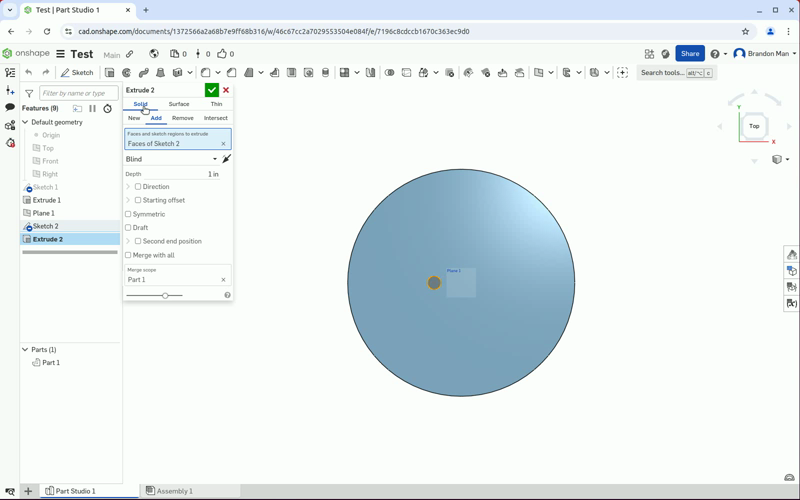
click(143, 106)
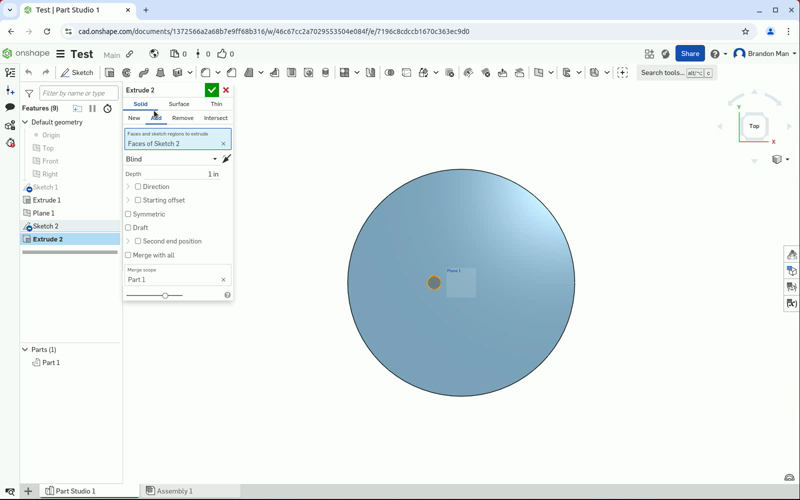
mouse_move(186, 120)
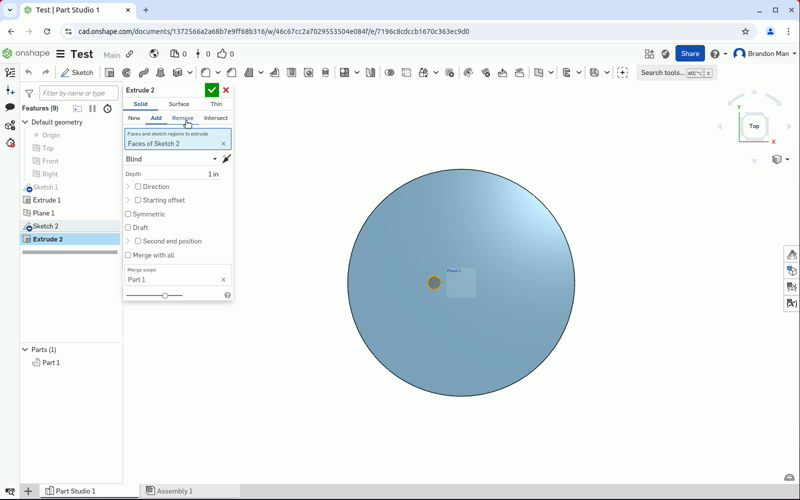
click(186, 120)
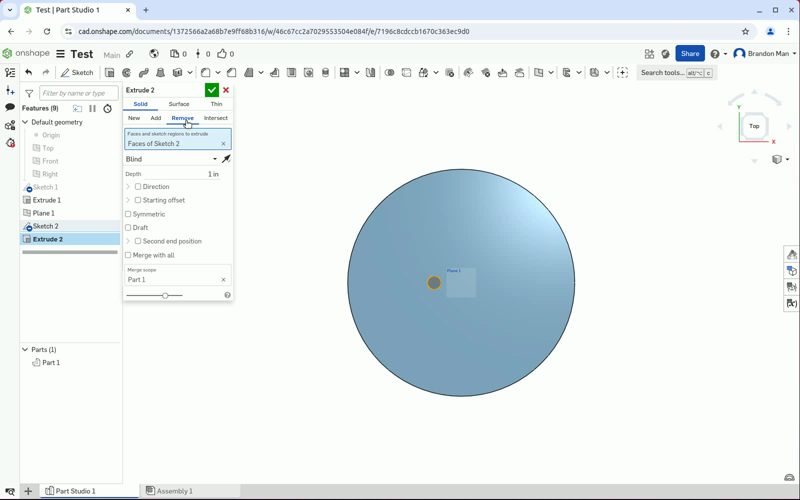
key(tab, 4)
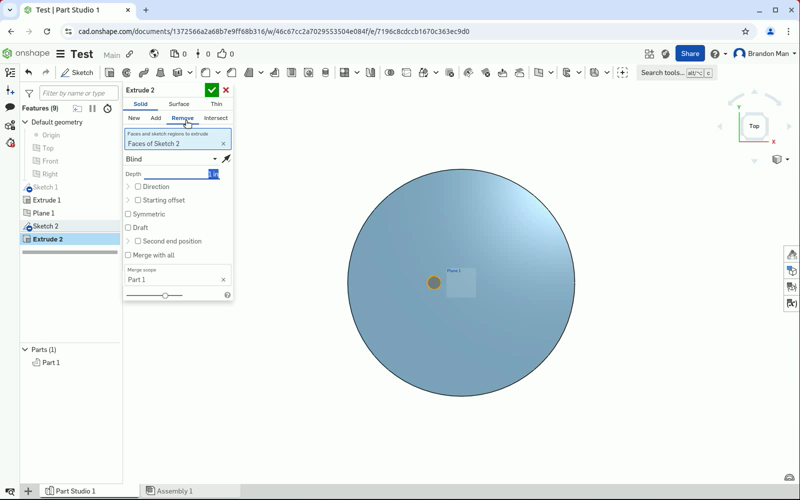
text(28.885)
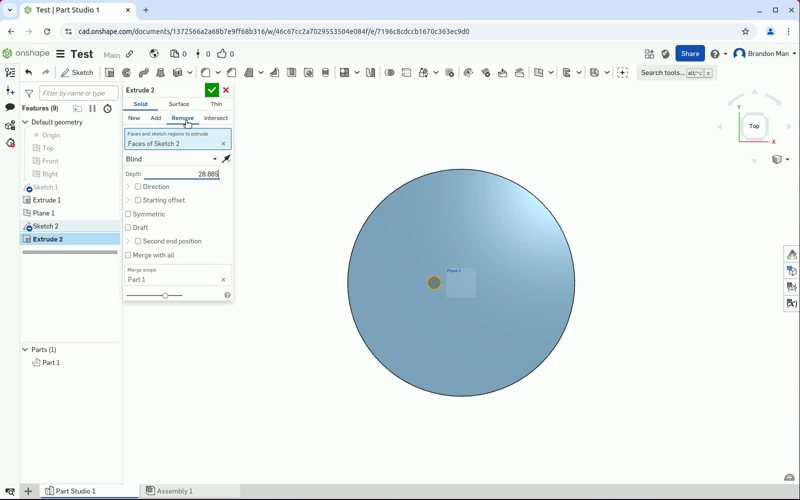
key(tab, 6)
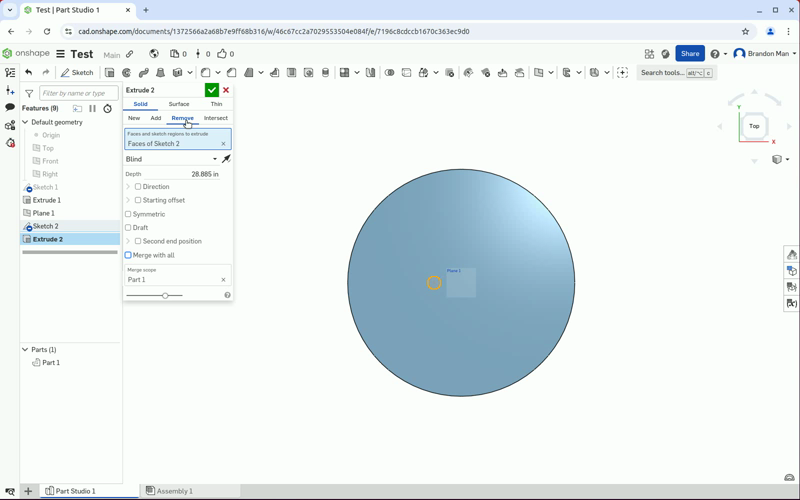
key(space)
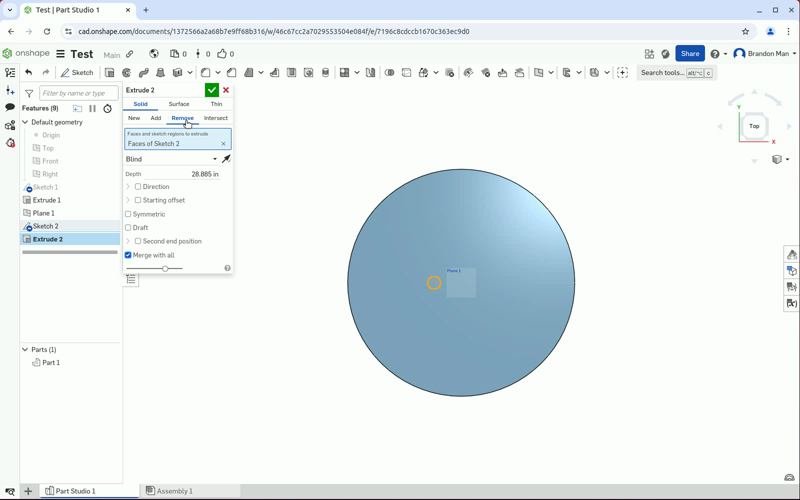
key(enter)
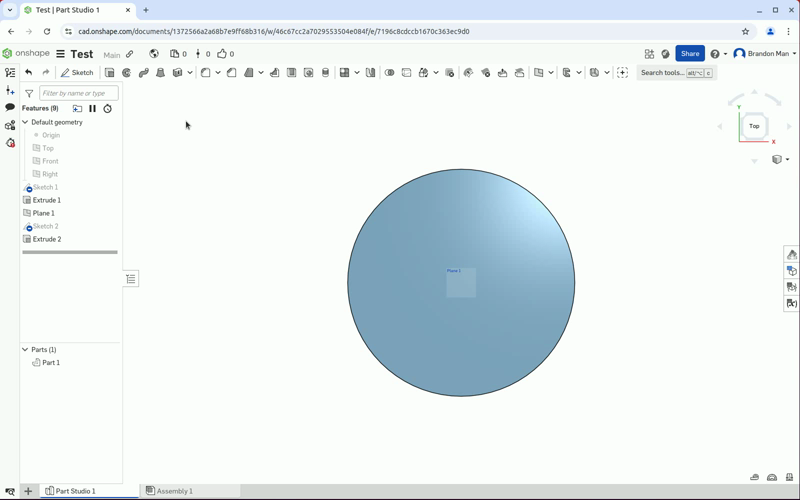
key(shift+h)
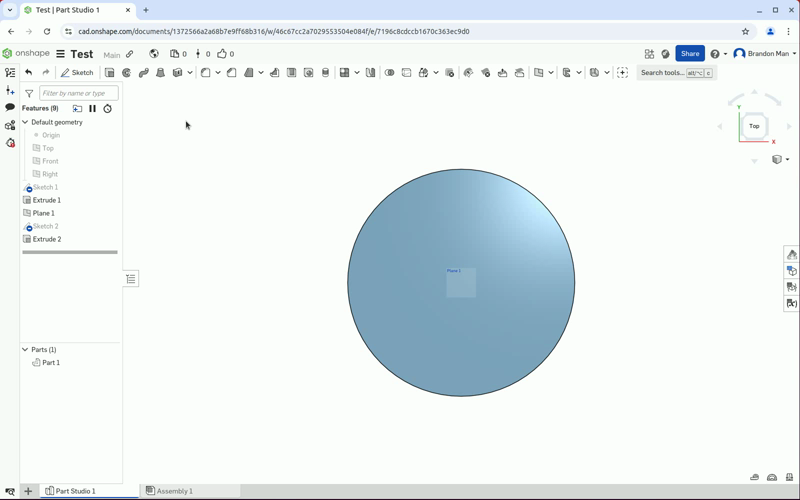
key(shift+h)
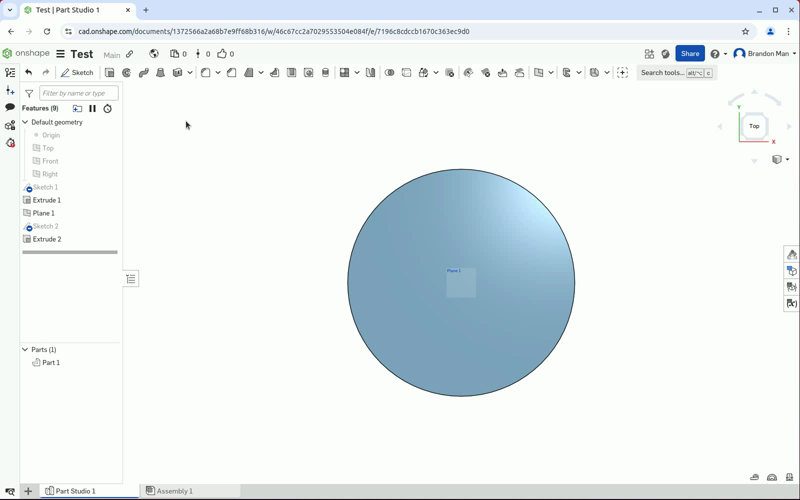
mouse_move(73, 189)
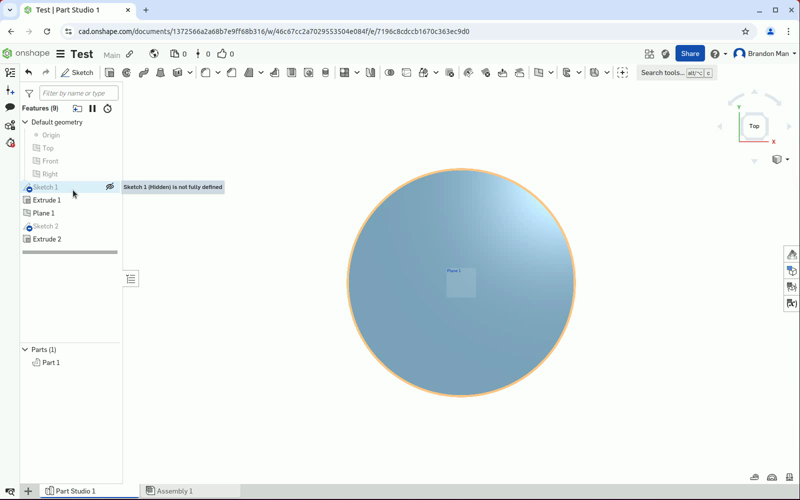
click(73, 189)
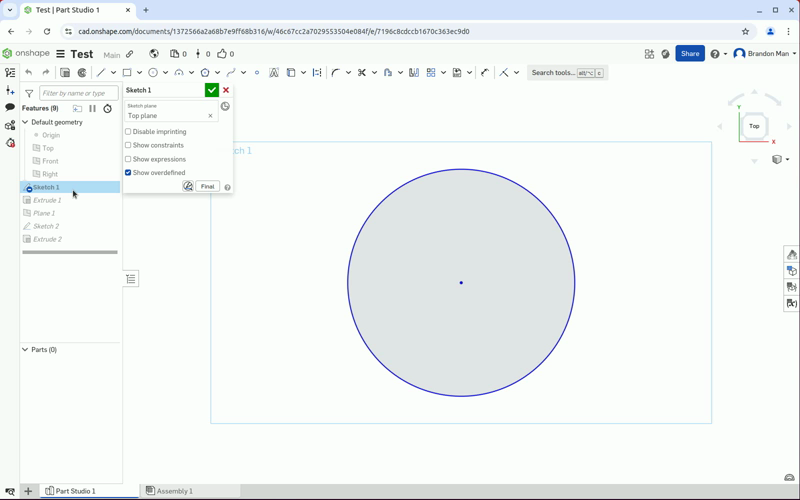
mouse_move(229, 92)
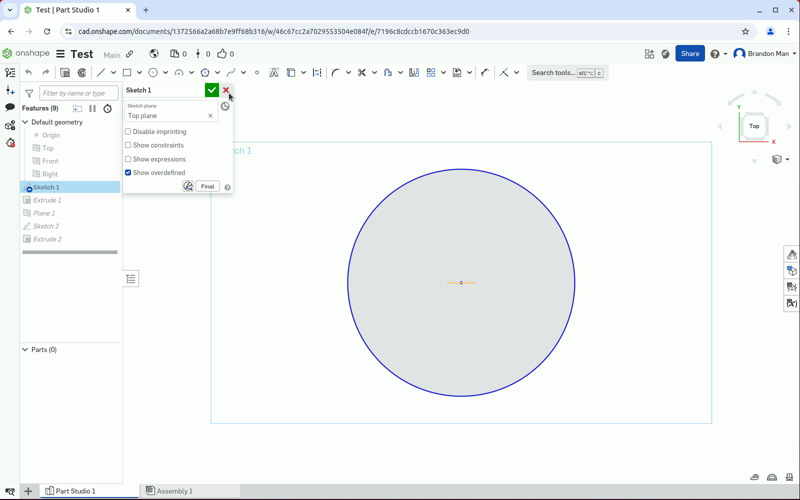
click(229, 92)
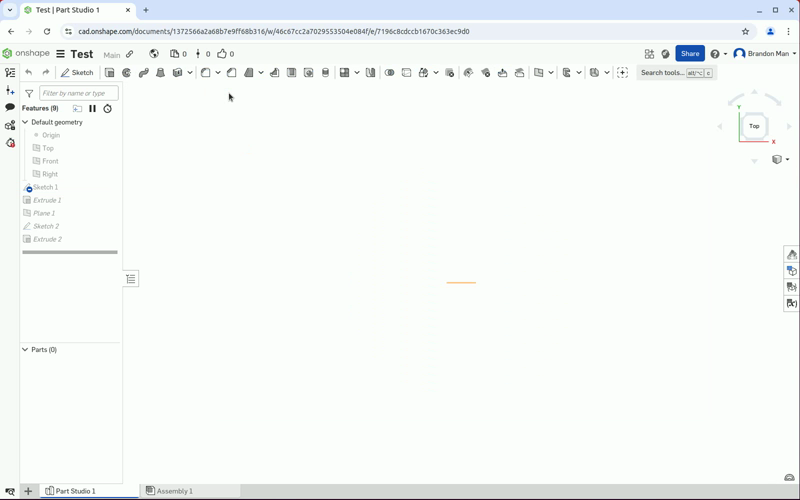
key(shift+s)
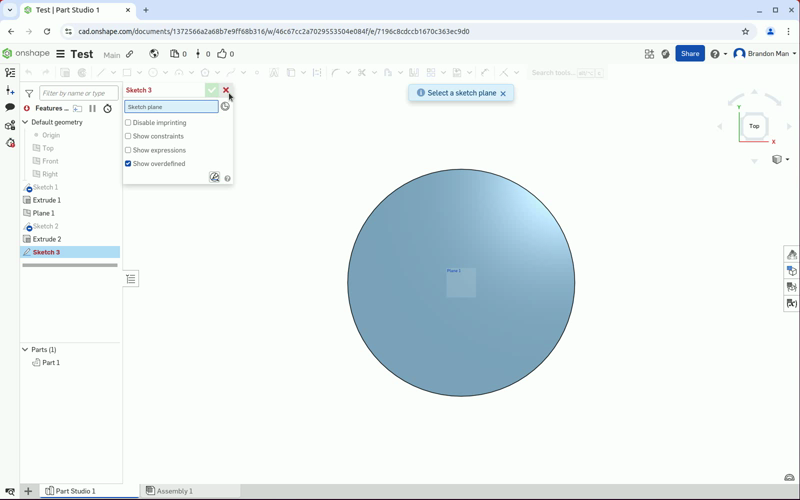
mouse_move(73, 215)
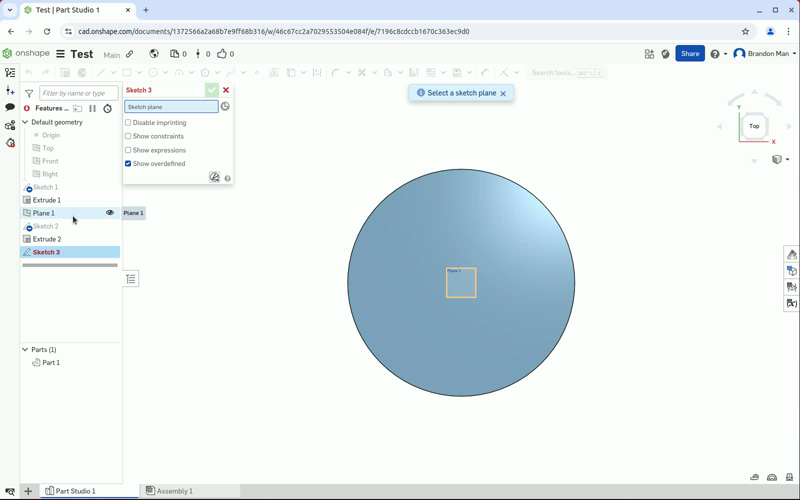
click(73, 215)
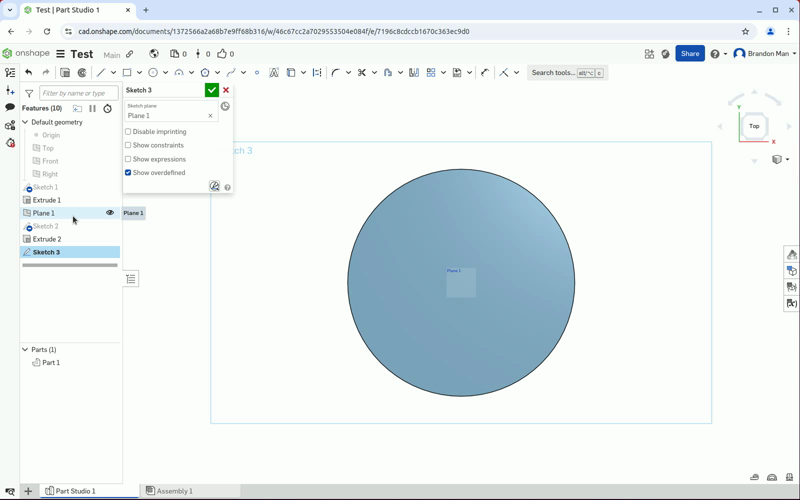
mouse_move(73, 352)
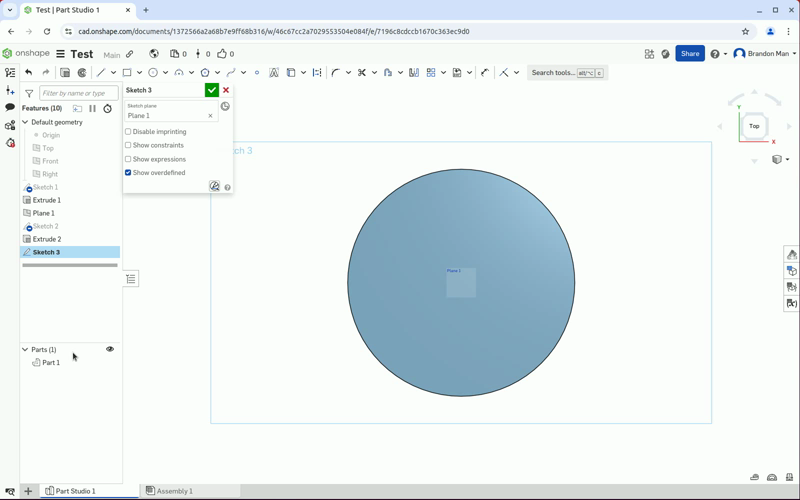
key(y)
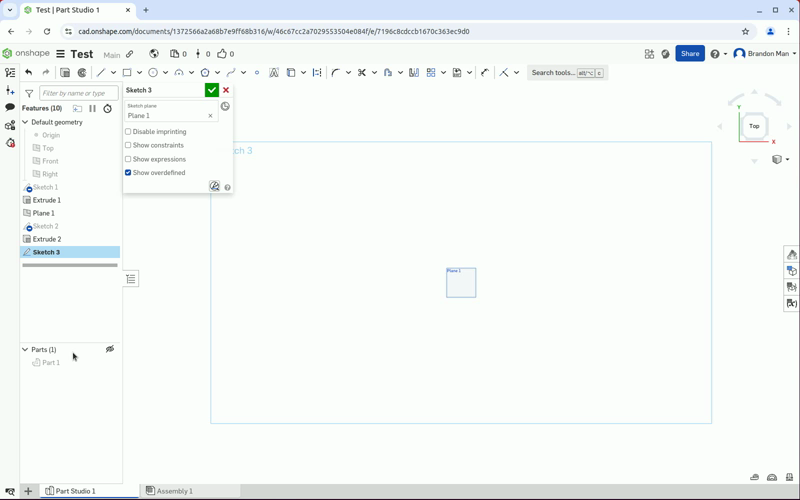
key(c)
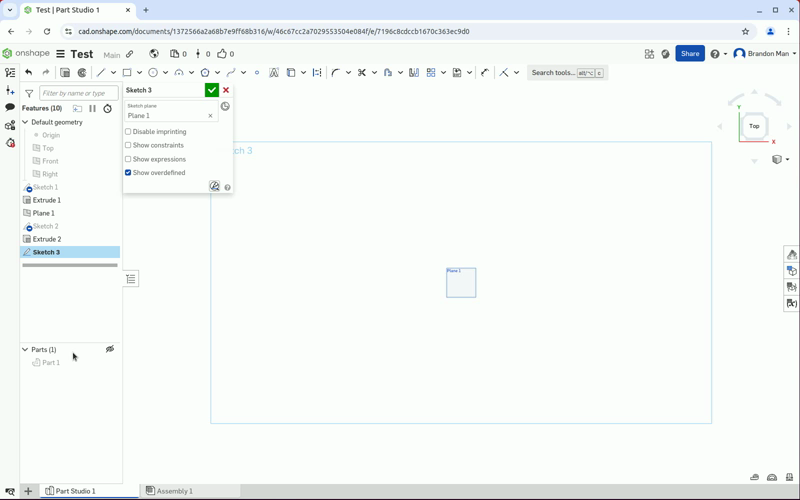
key_down(shift)
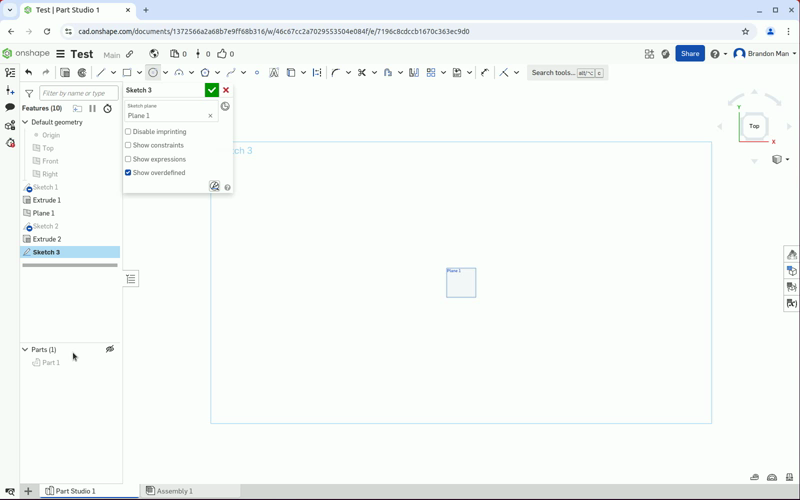
mouse_move(496, 282)
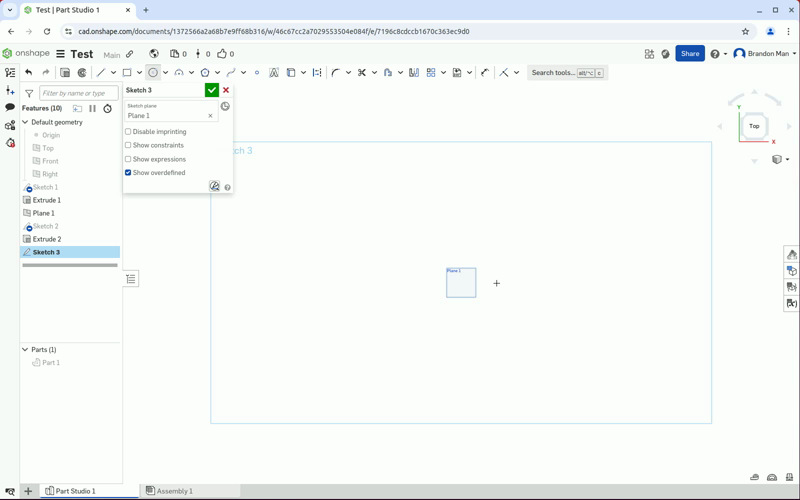
click(496, 282)
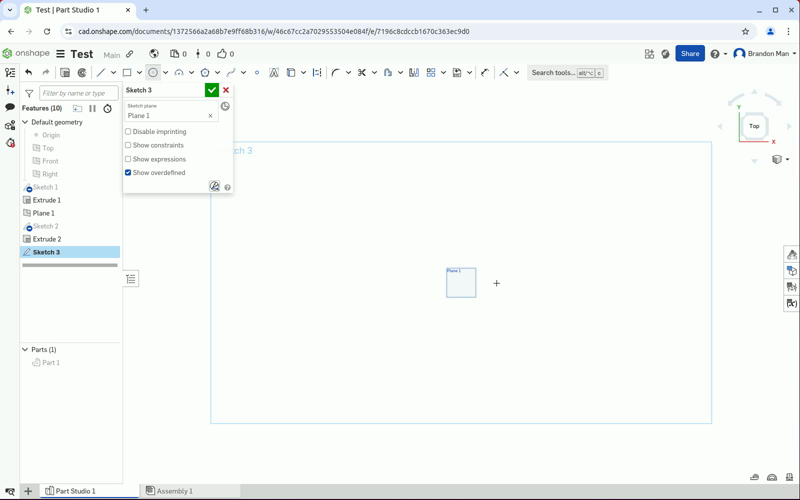
key_up(shift)
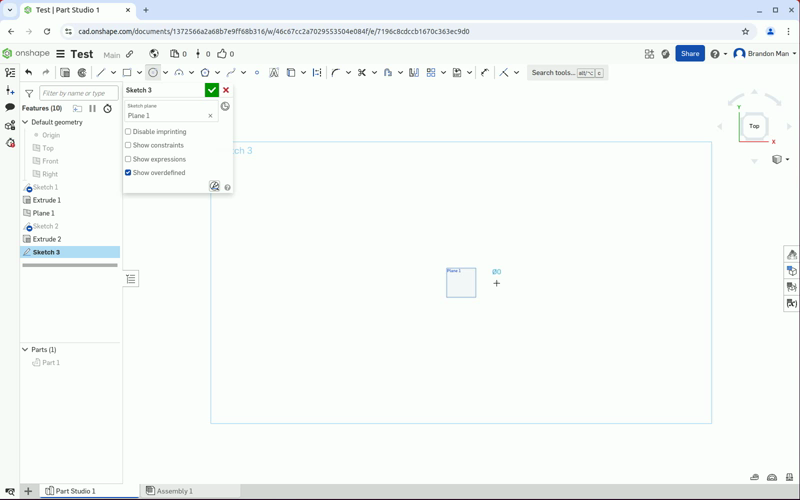
mouse_move(502, 282)
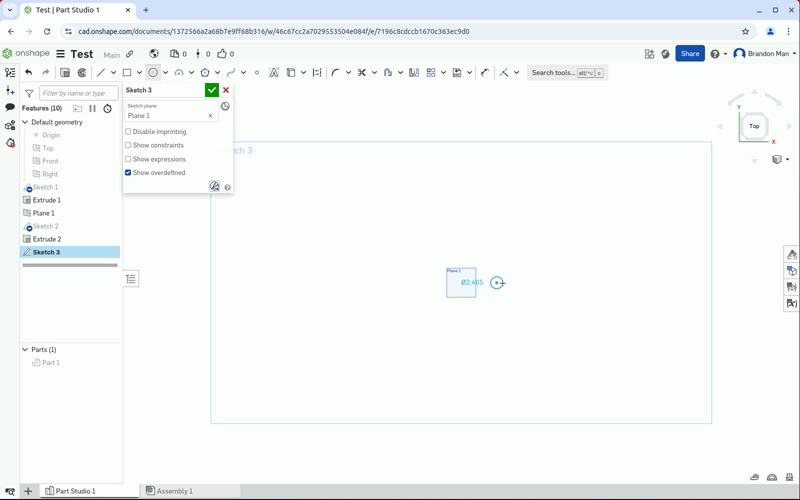
click(502, 282)
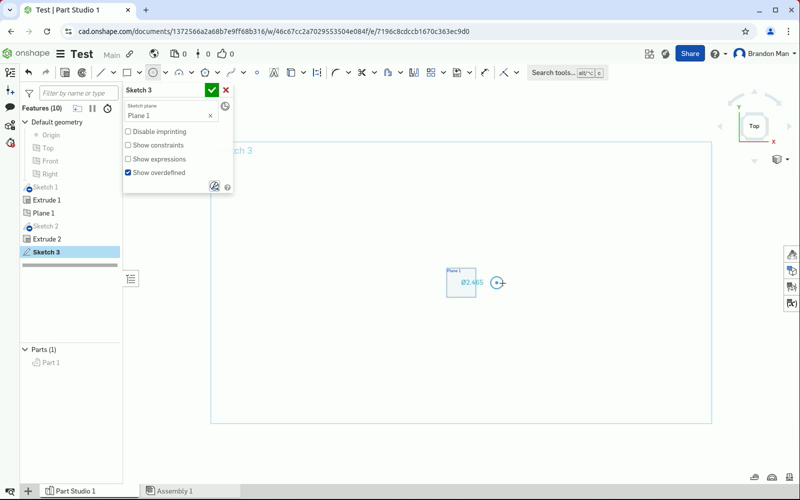
key(esc)
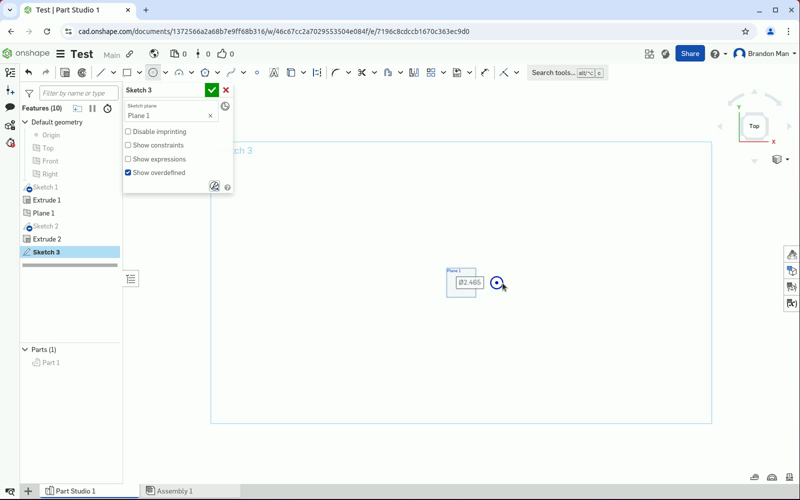
mouse_move(492, 287)
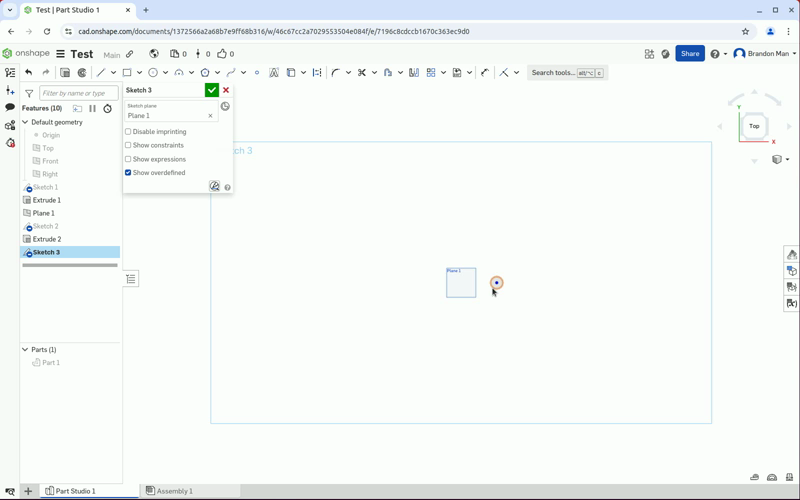
scroll(6)
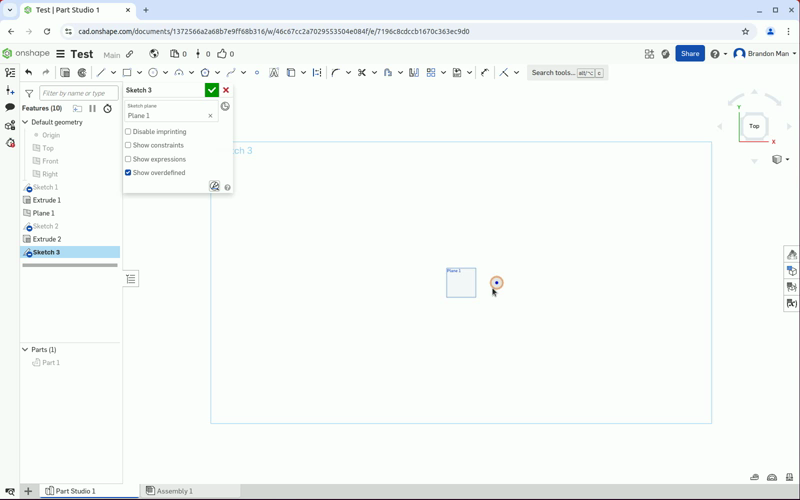
scroll(6)
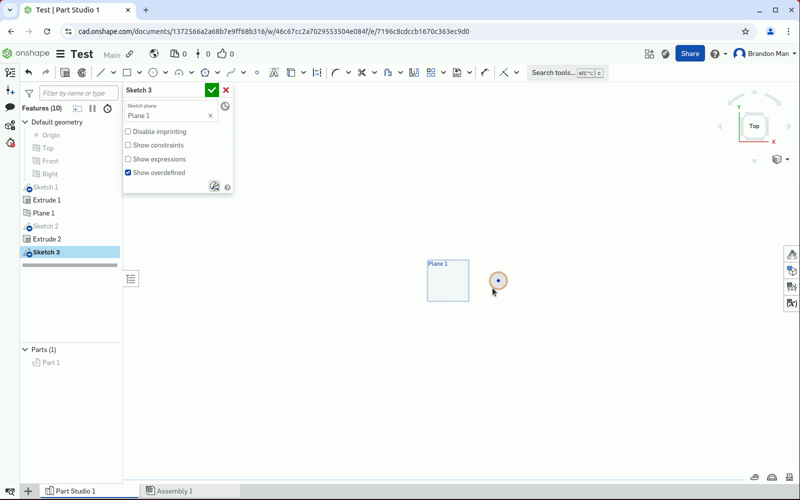
scroll(6)
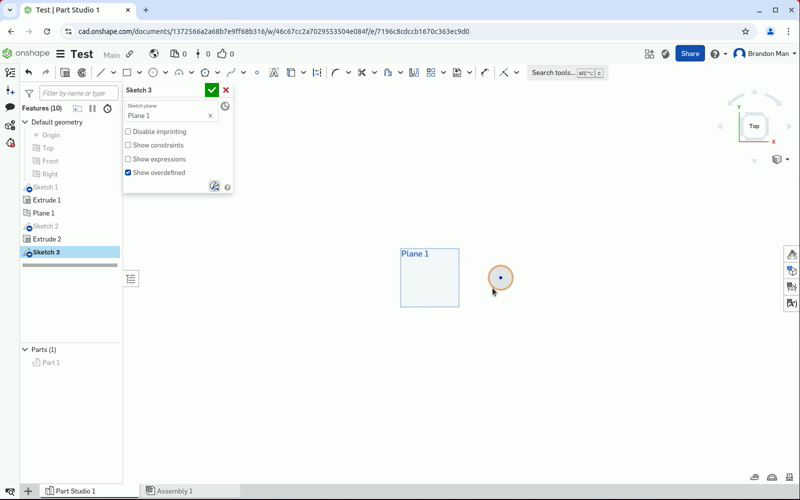
scroll(6)
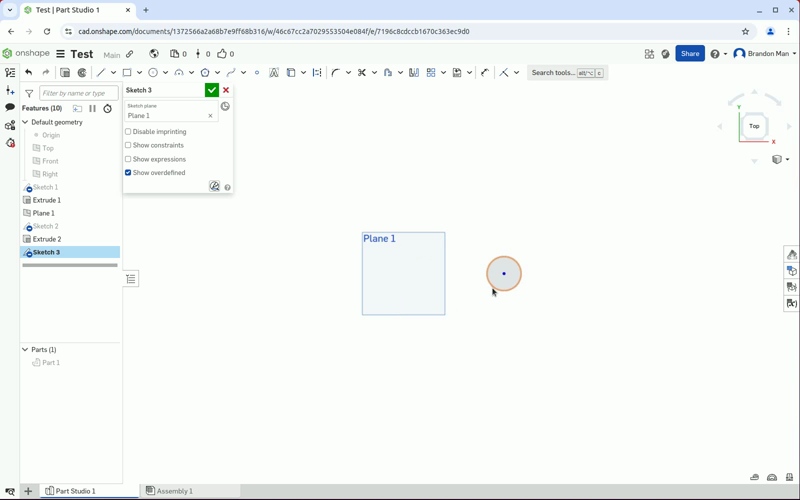
scroll(6)
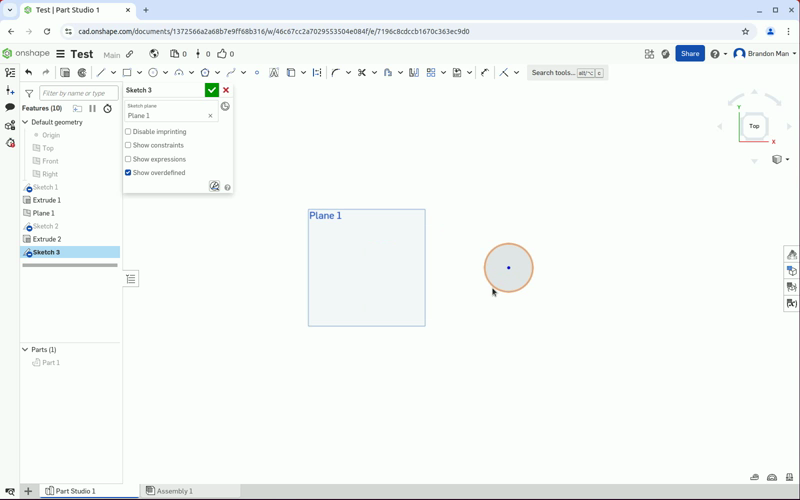
scroll(6)
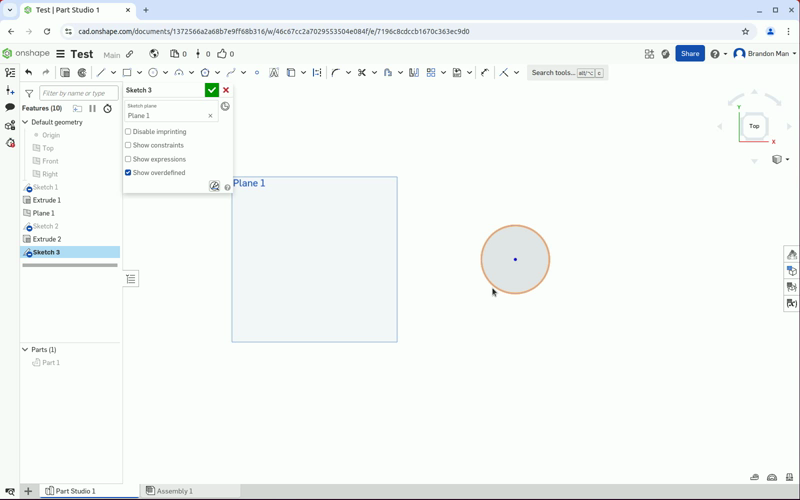
scroll(6)
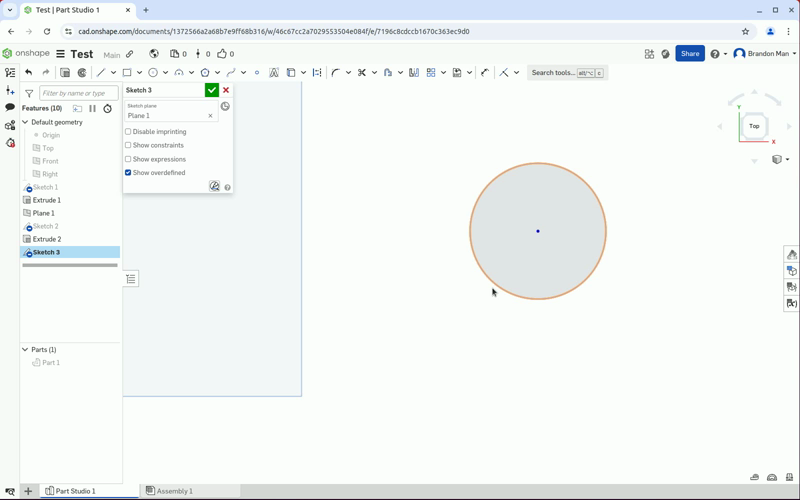
click(492, 287)
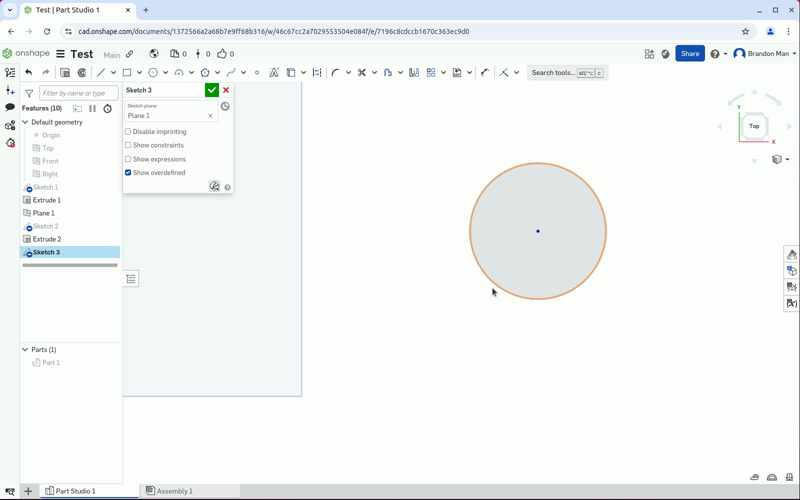
scroll(-6)
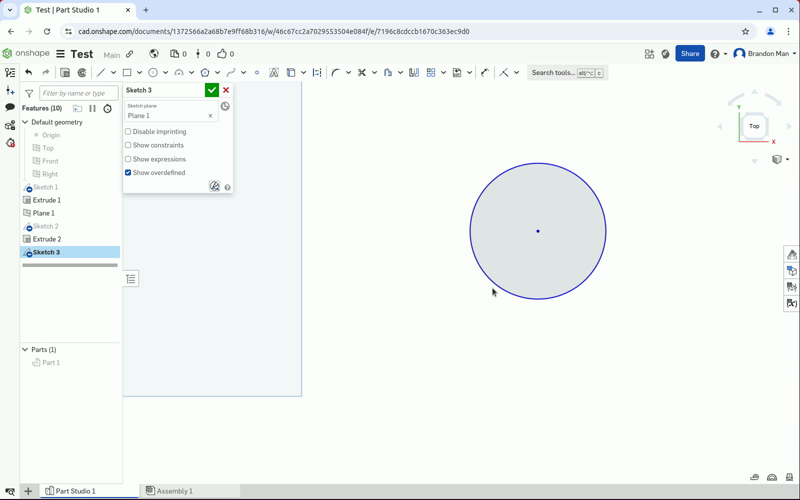
scroll(-6)
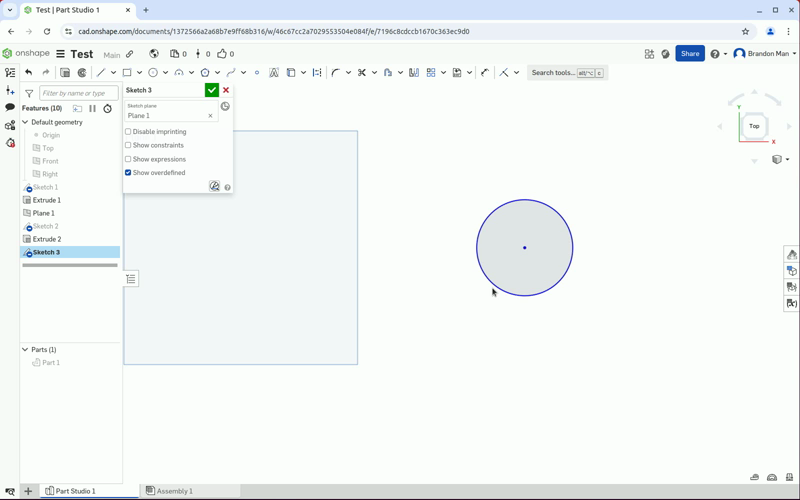
scroll(-6)
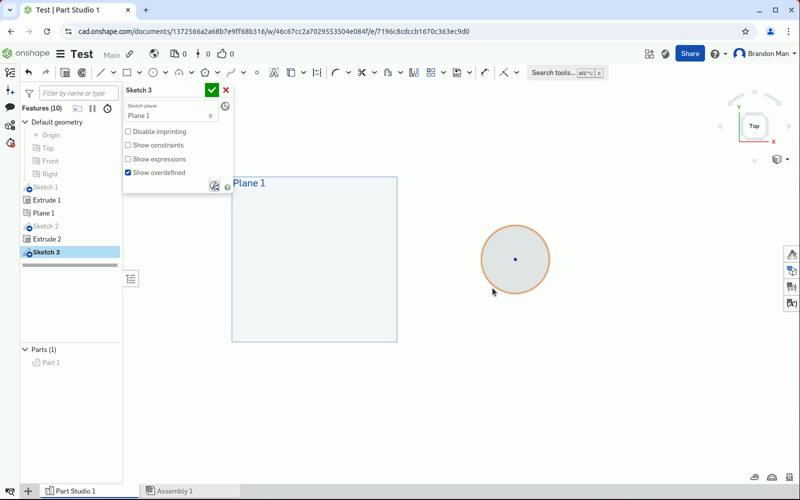
scroll(-6)
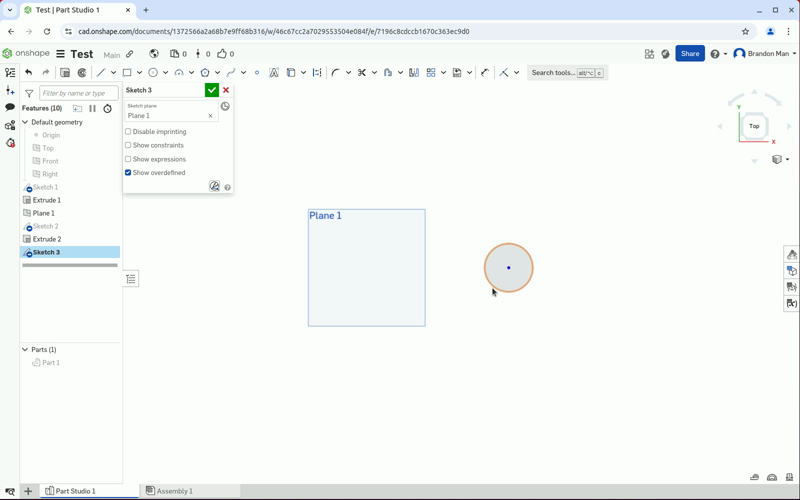
scroll(-6)
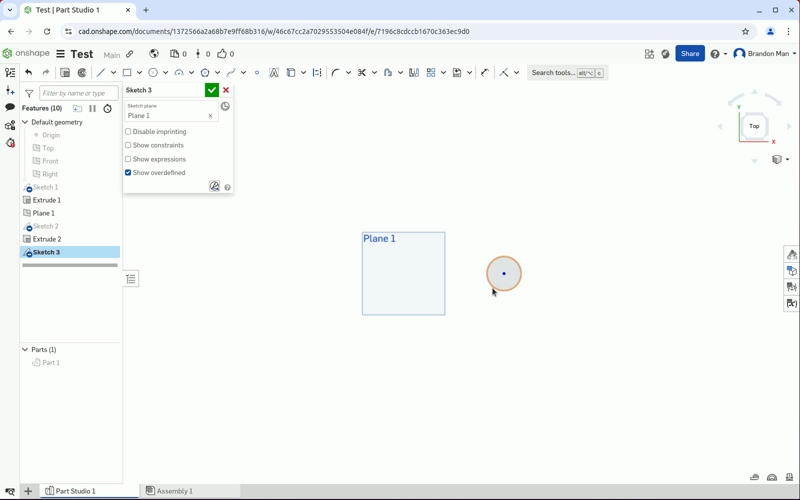
scroll(-6)
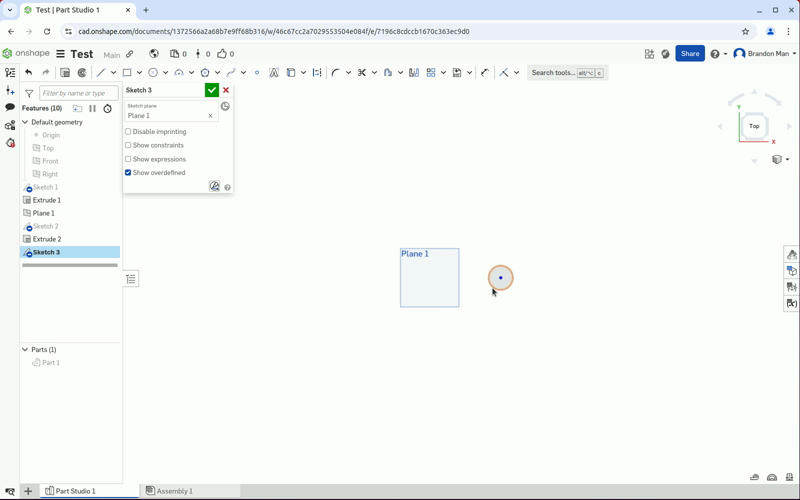
scroll(-6)
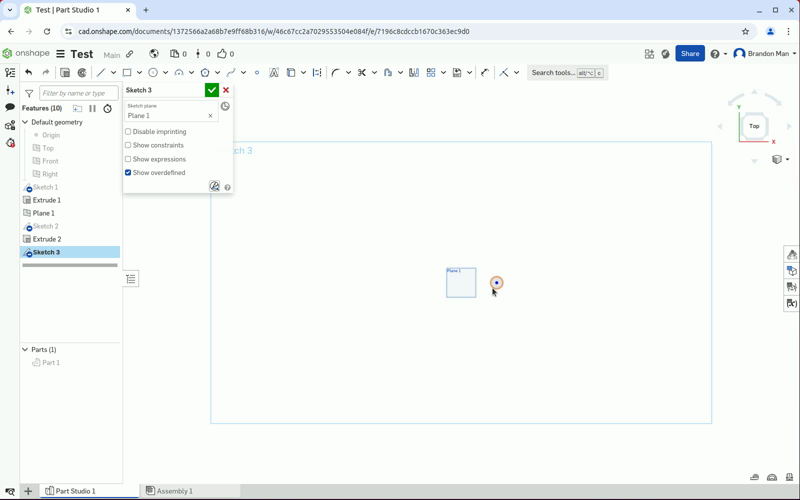
mouse_move(73, 352)
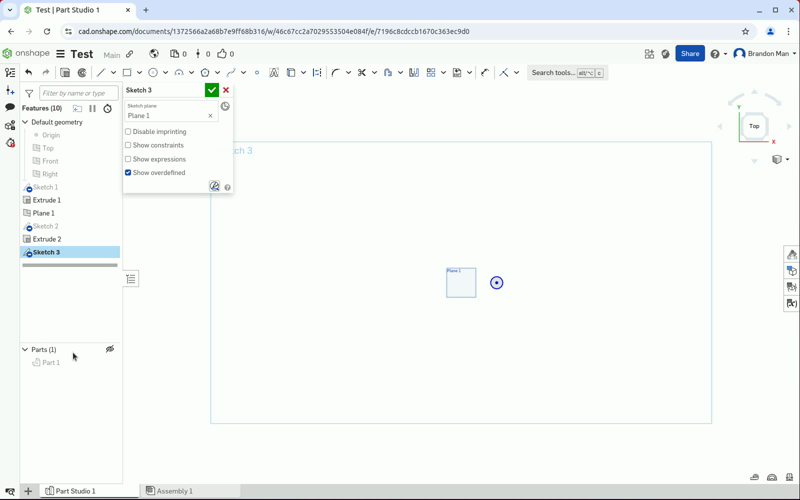
key(shift+y)
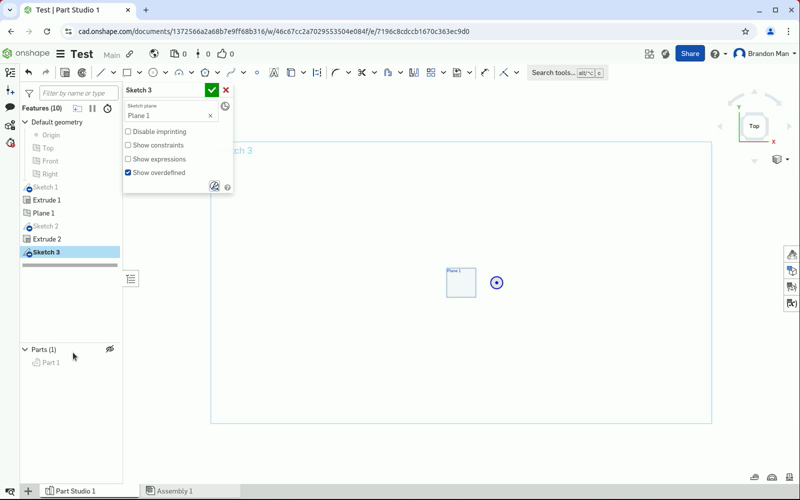
key(shift+e)
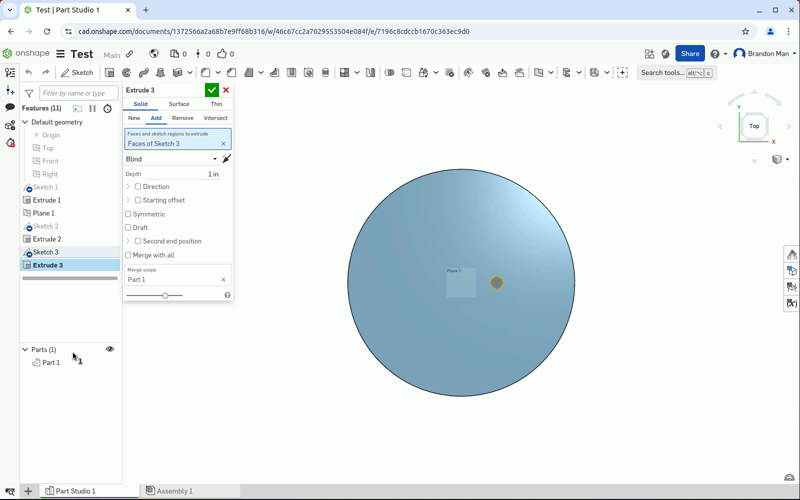
mouse_move(143, 106)
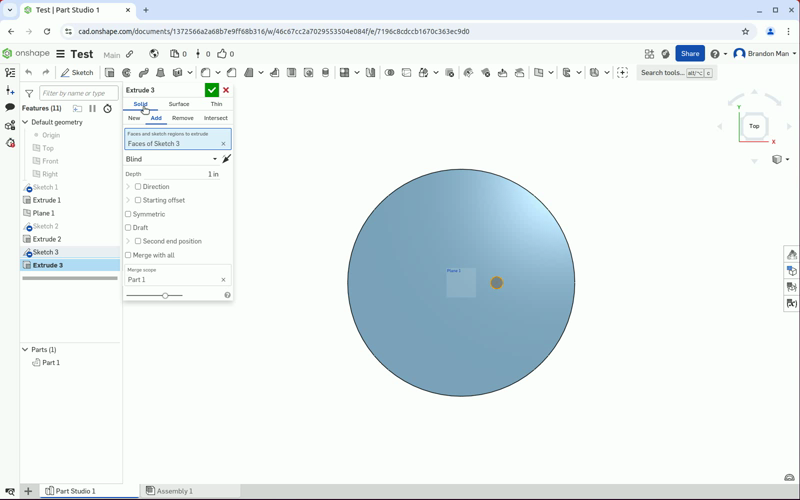
click(143, 106)
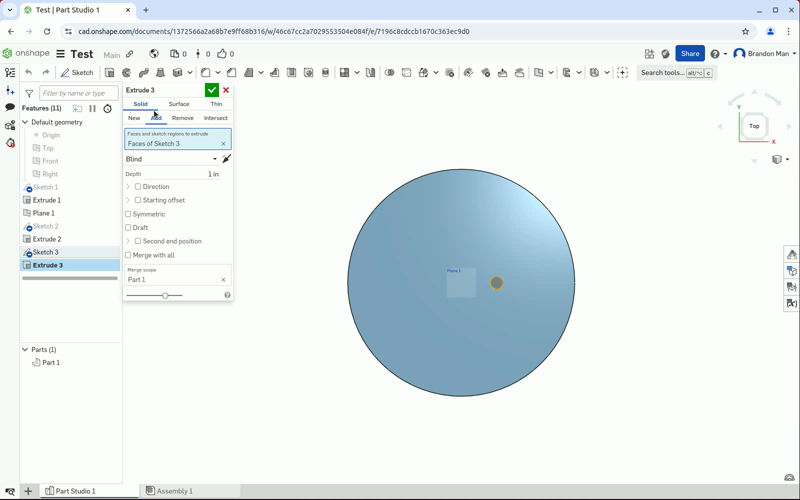
mouse_move(186, 120)
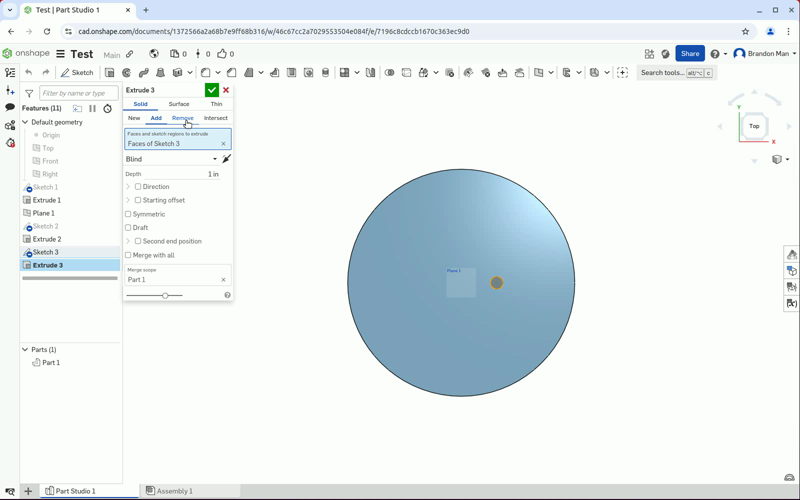
click(186, 120)
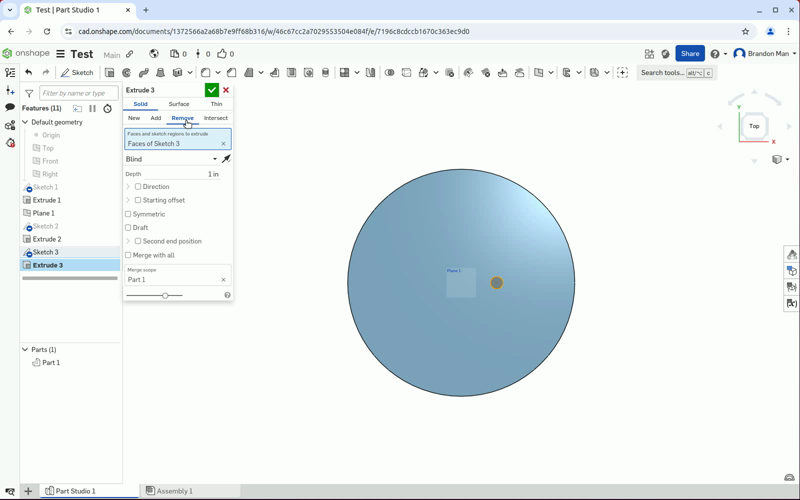
key(tab, 4)
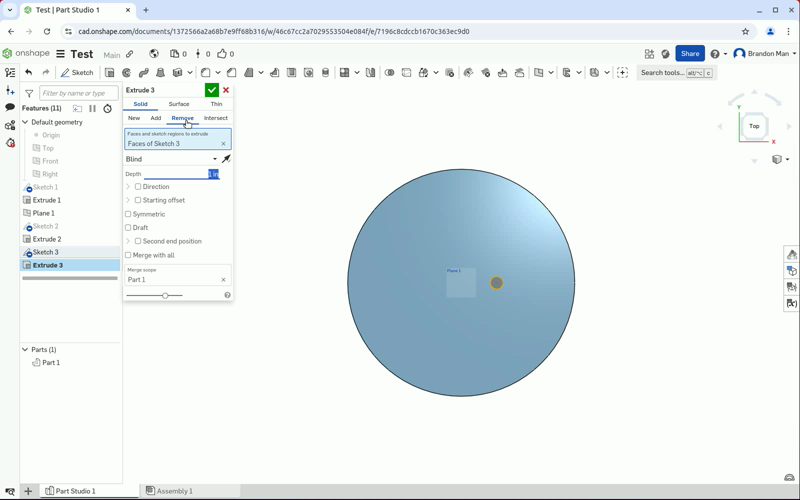
text(28.885)
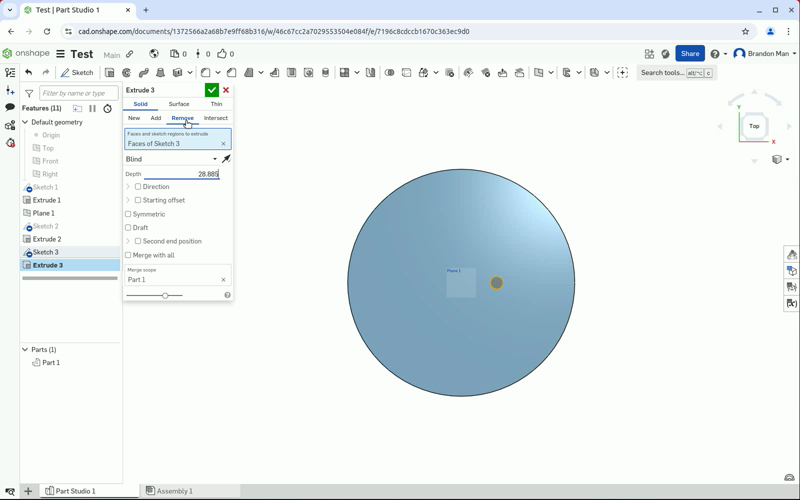
key(tab, 6)
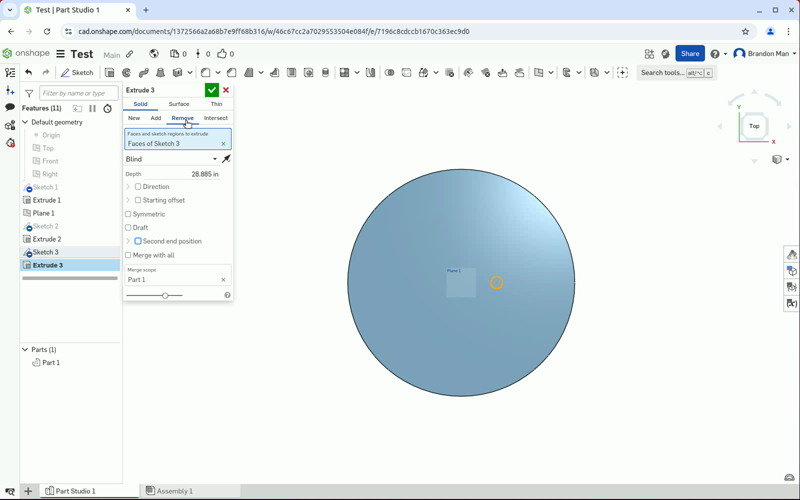
key(space)
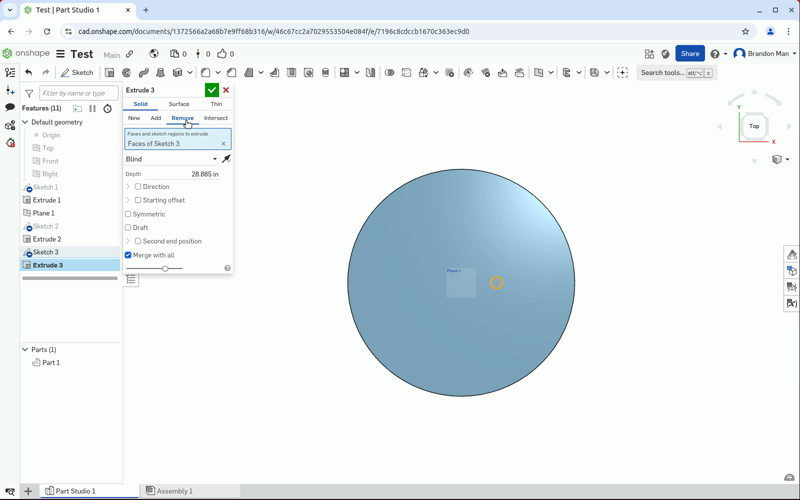
key(enter)
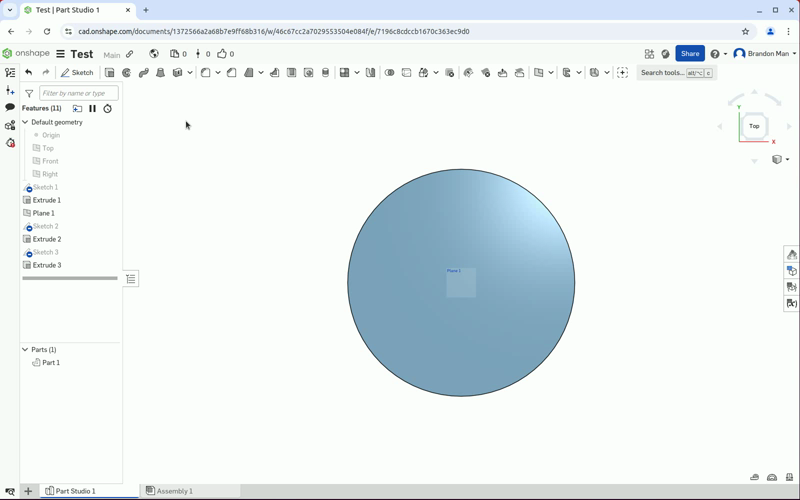
key(shift+h)
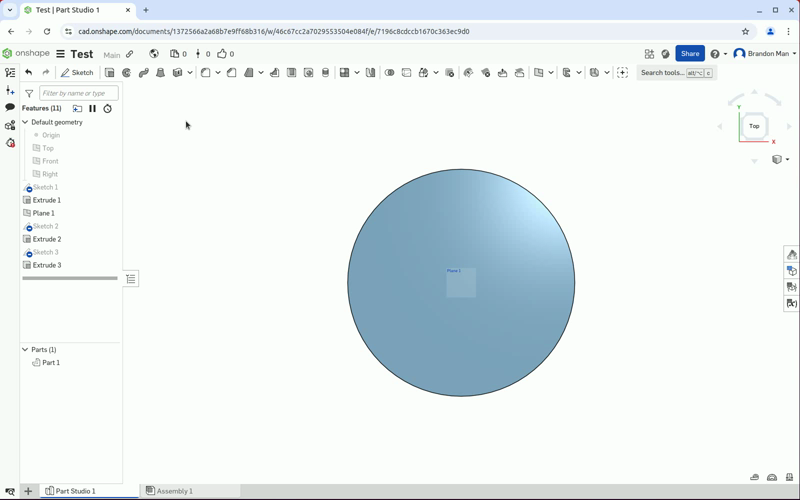
key(shift+h)
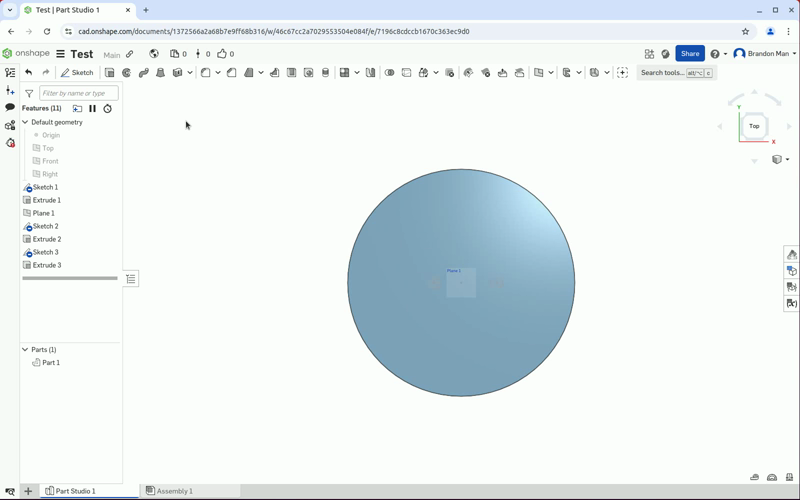
key(shift+7)
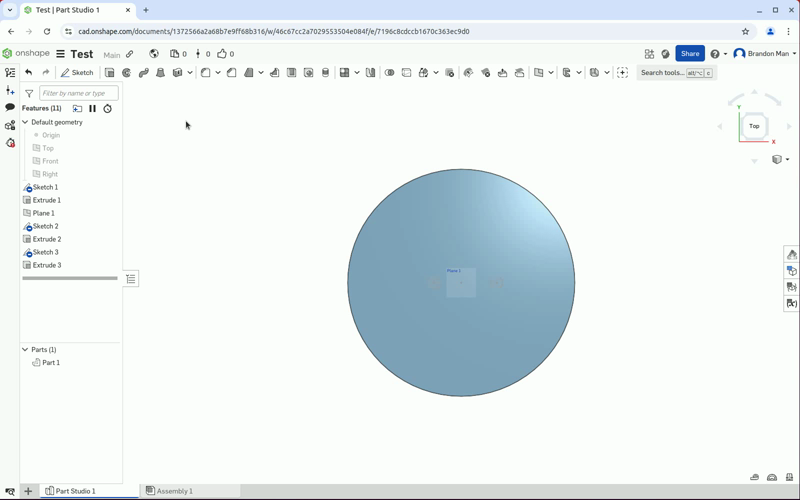
key(up, 3)
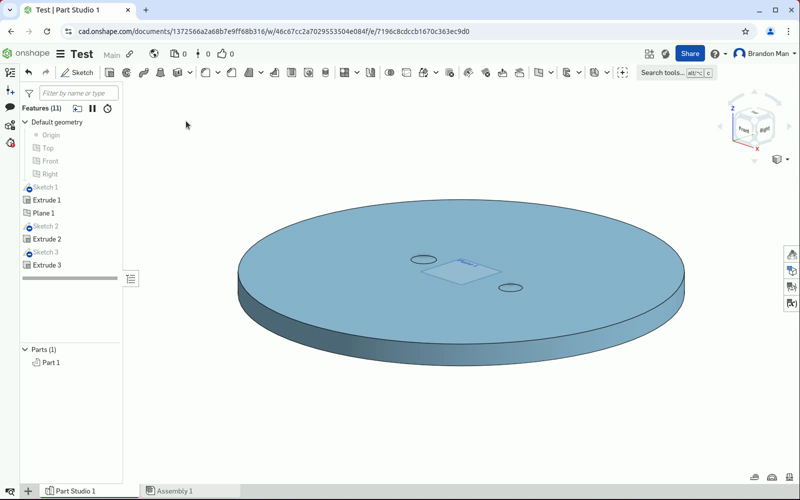
key(left, 3)
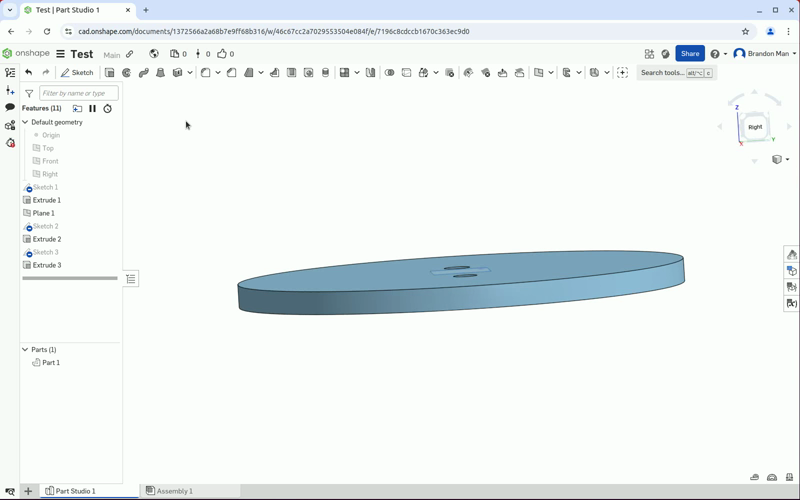
key(right, 3)
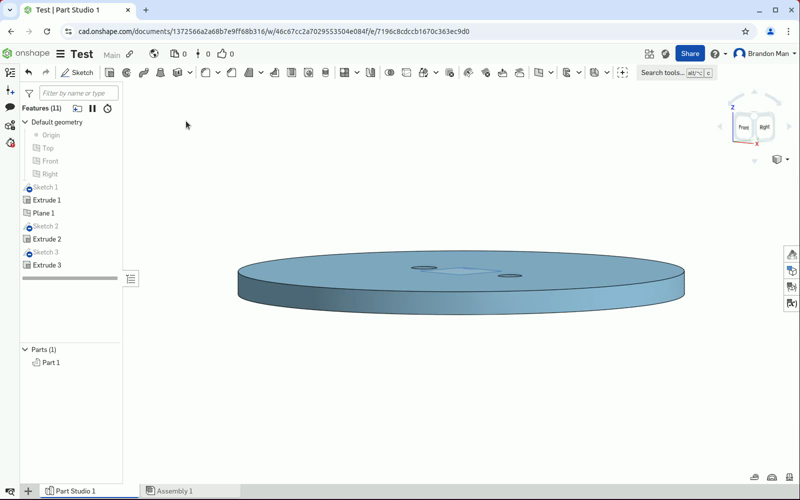
key(down, 3)
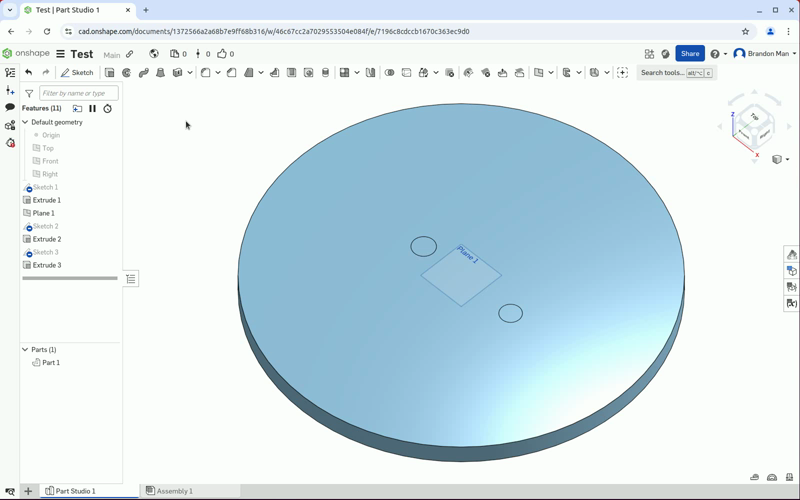
mouse_move(73, 189)
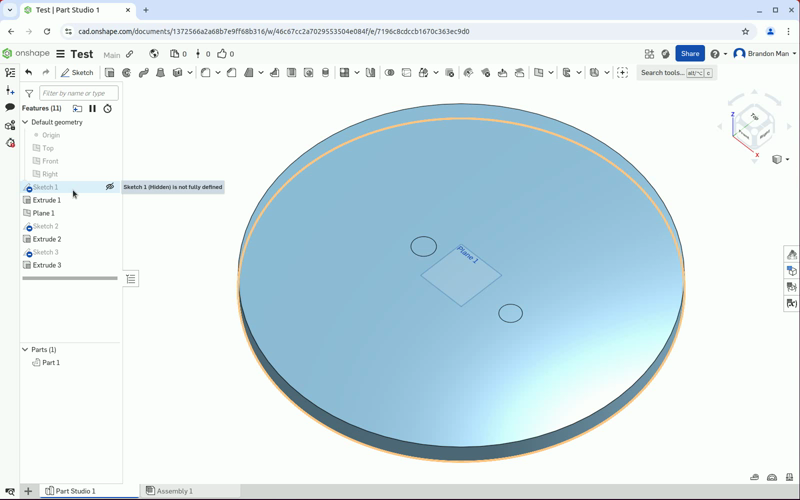
click(73, 189)